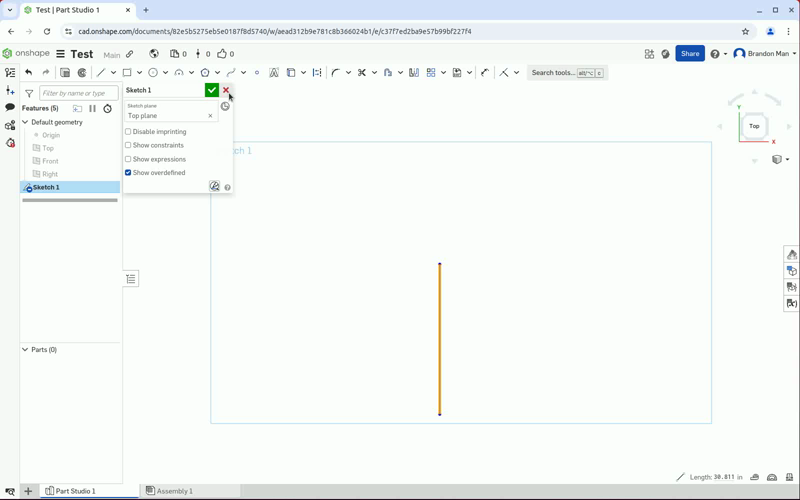
key(shift+h)
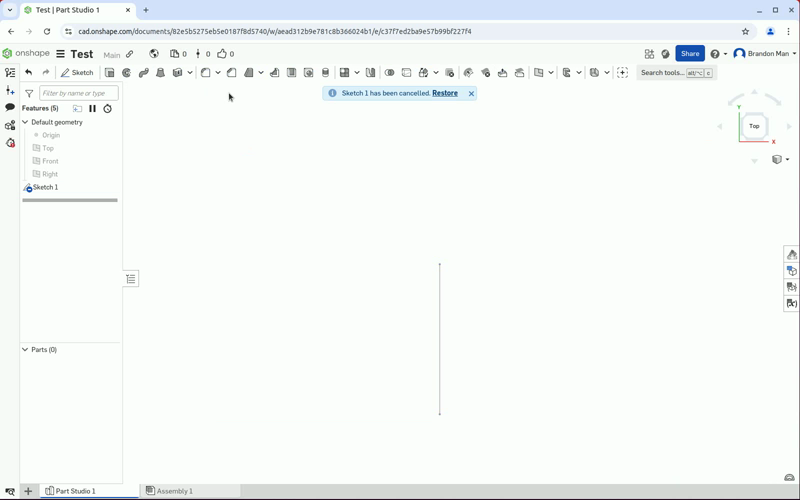
key(shift+s)
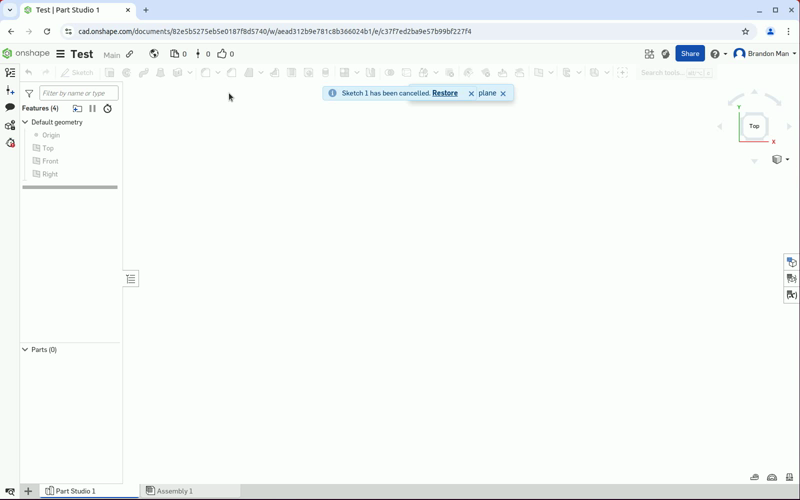
mouse_move(73, 150)
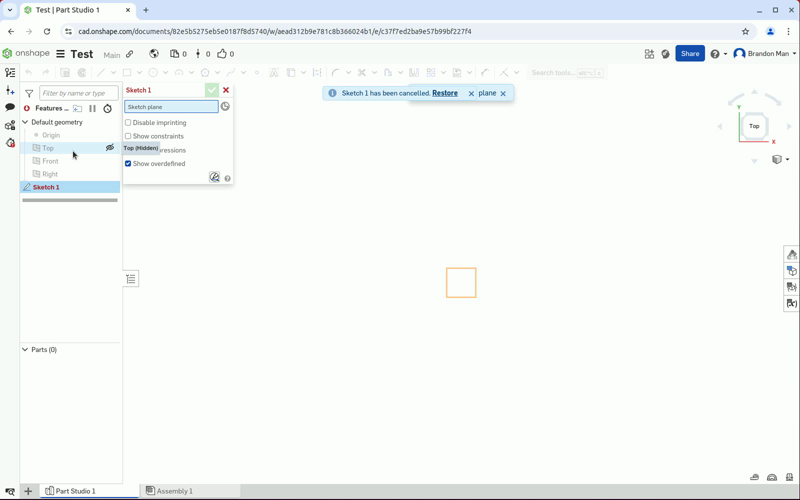
click(73, 150)
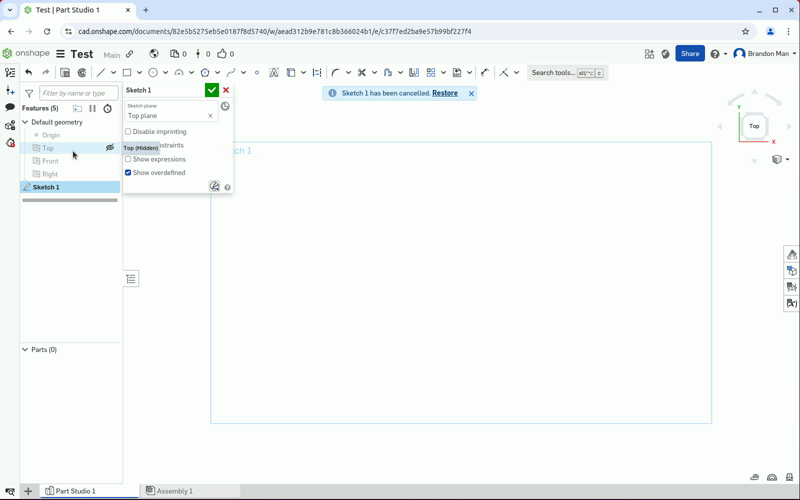
mouse_move(73, 352)
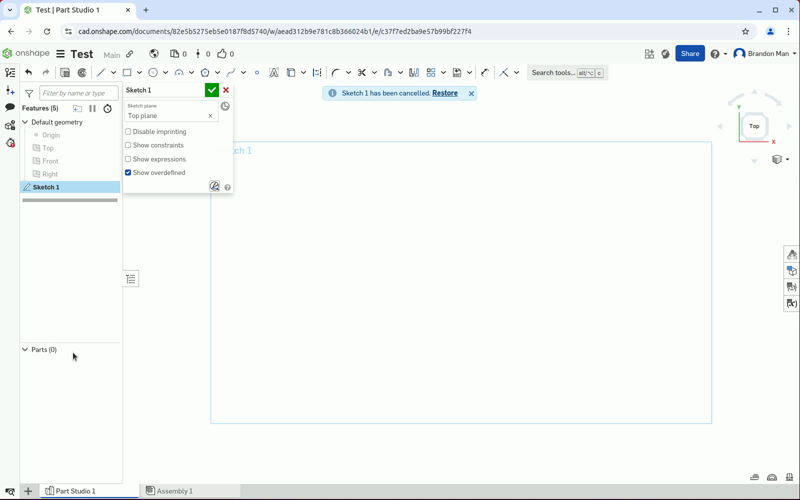
key(y)
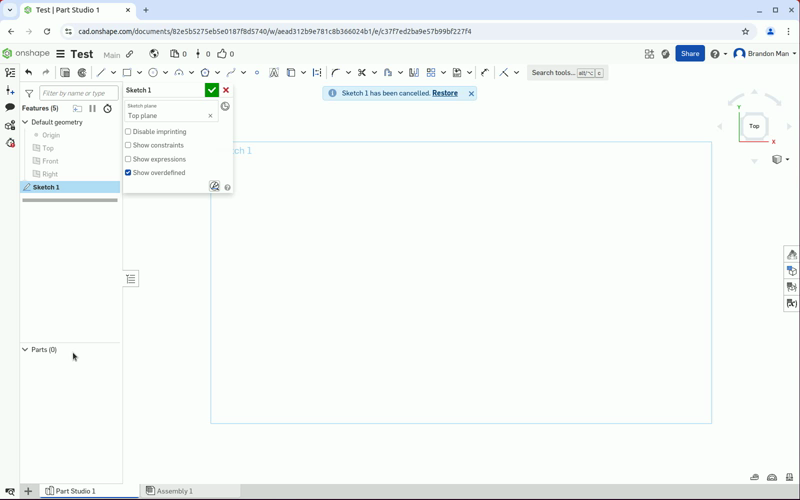
key(c)
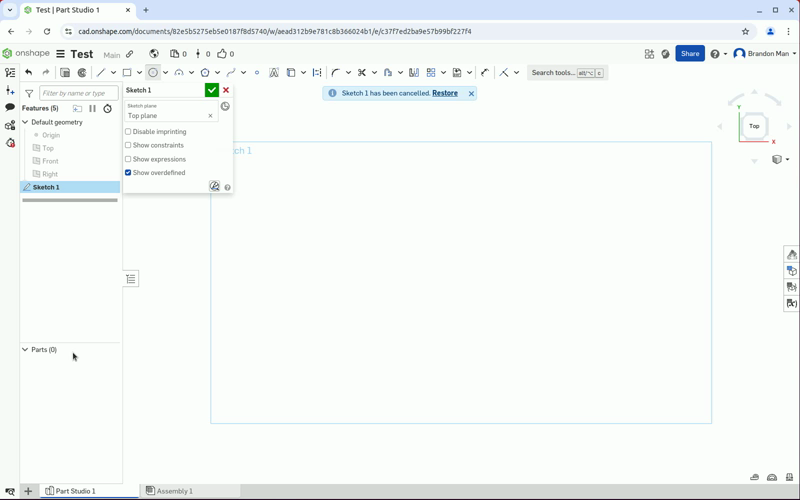
key_down(shift)
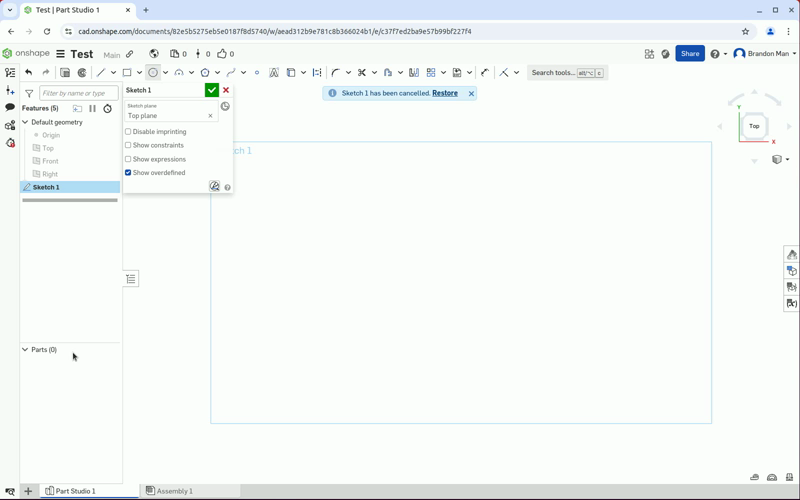
mouse_move(461, 282)
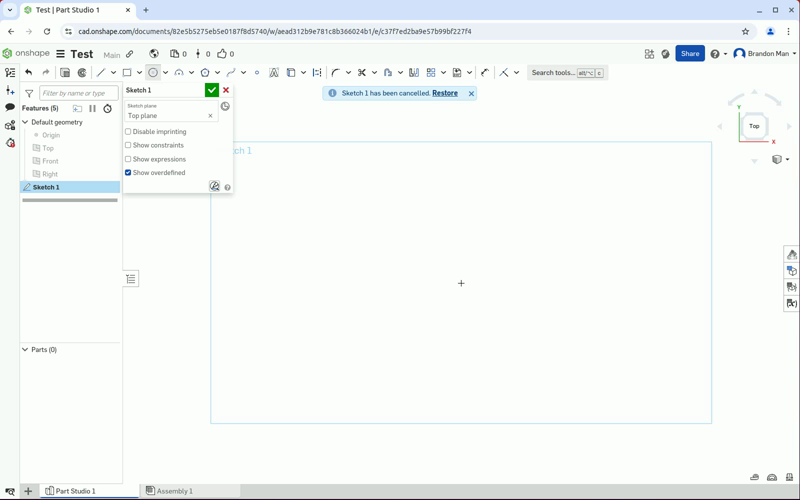
click(461, 282)
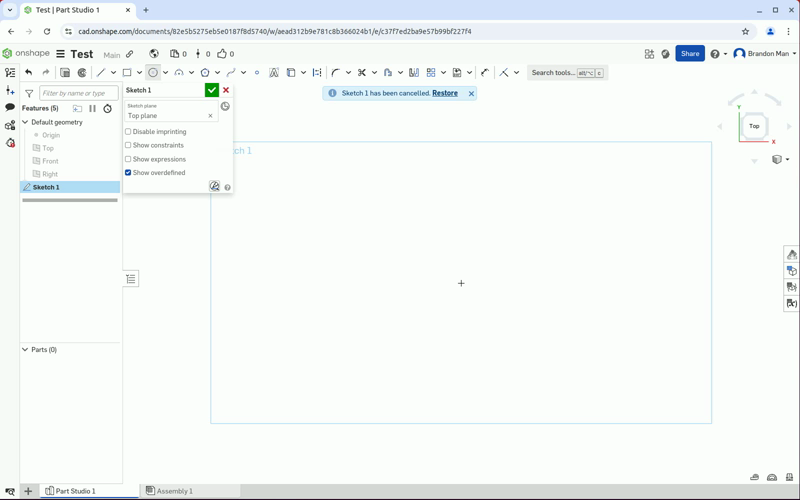
key_up(shift)
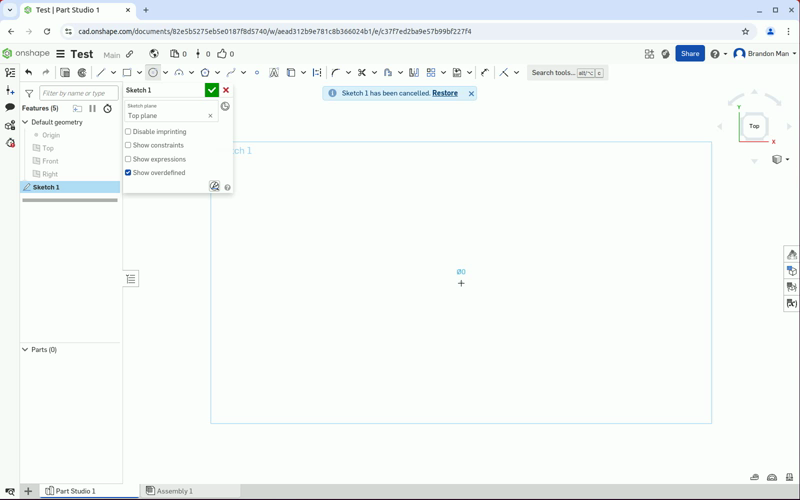
mouse_move(491, 282)
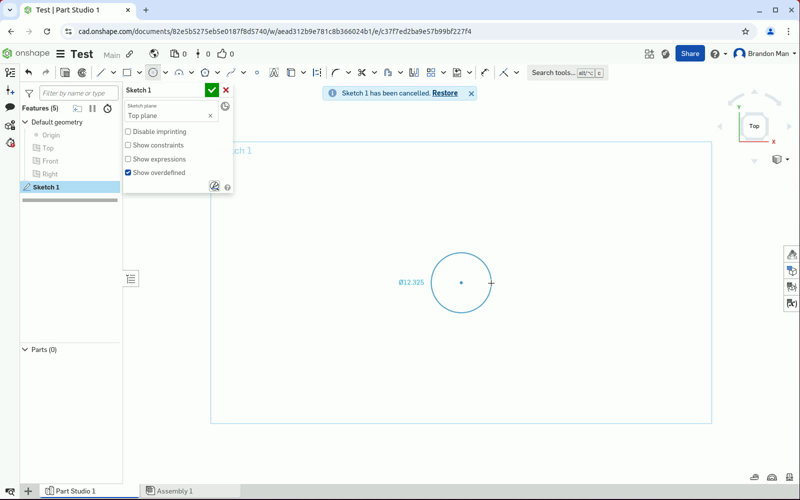
click(491, 282)
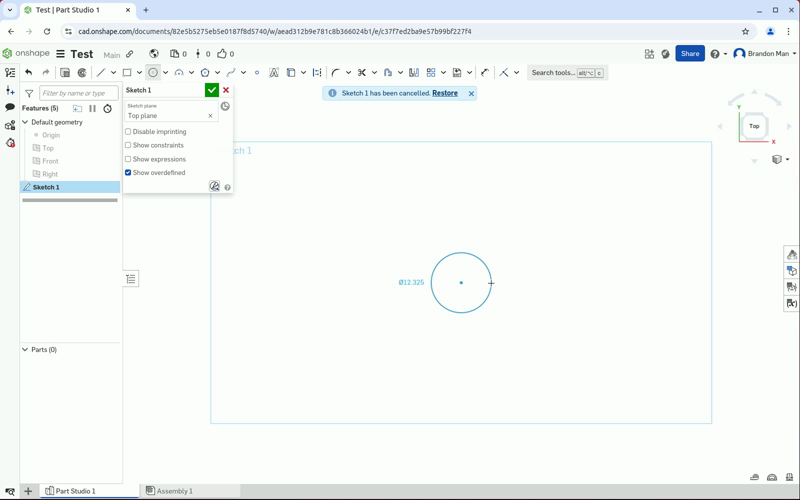
key(esc)
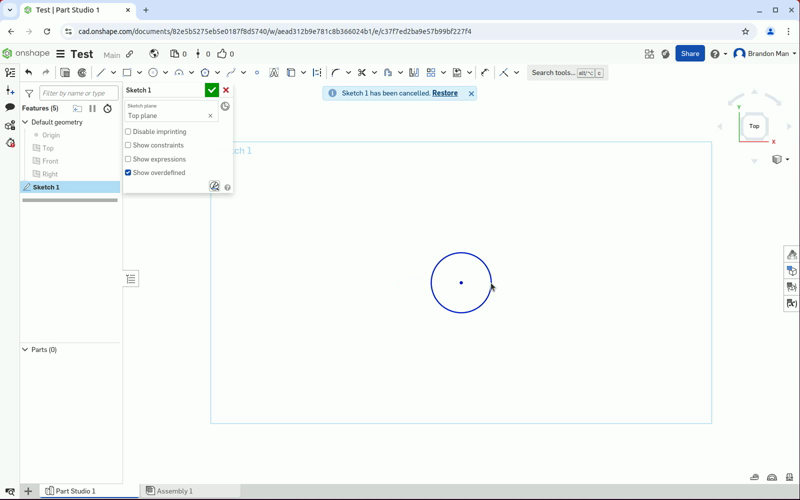
key(c)
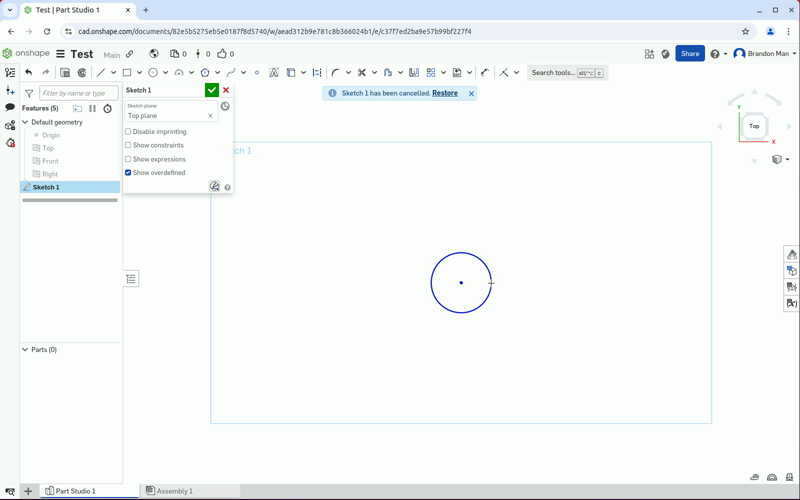
key_down(shift)
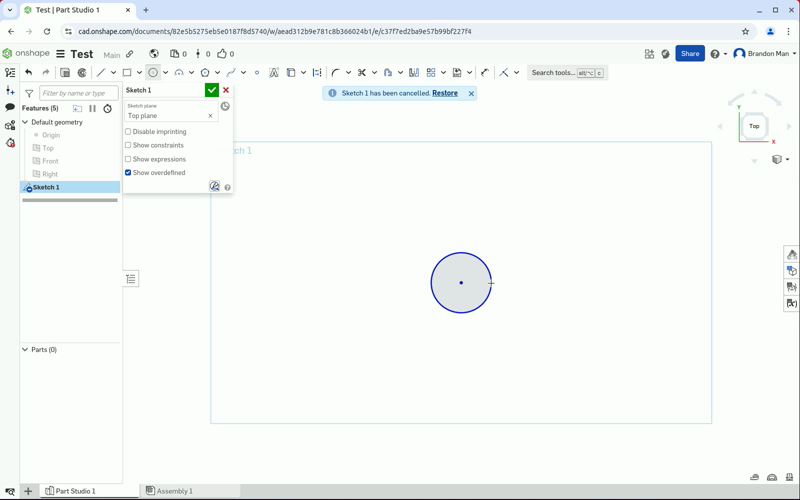
mouse_move(461, 282)
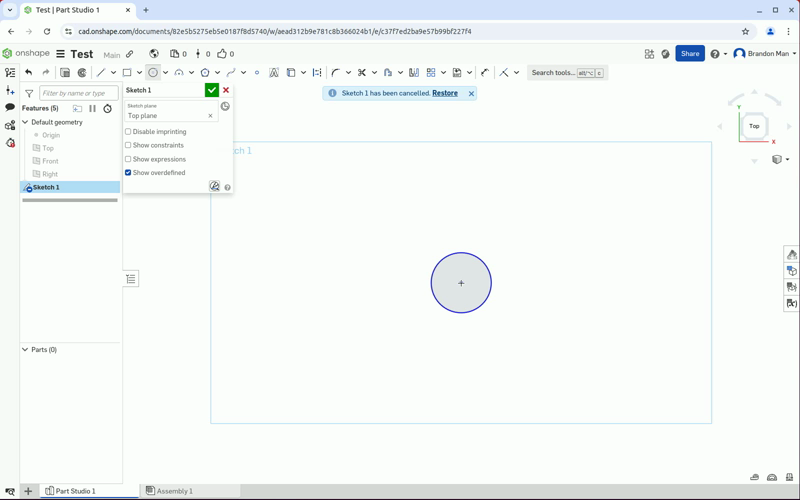
click(461, 282)
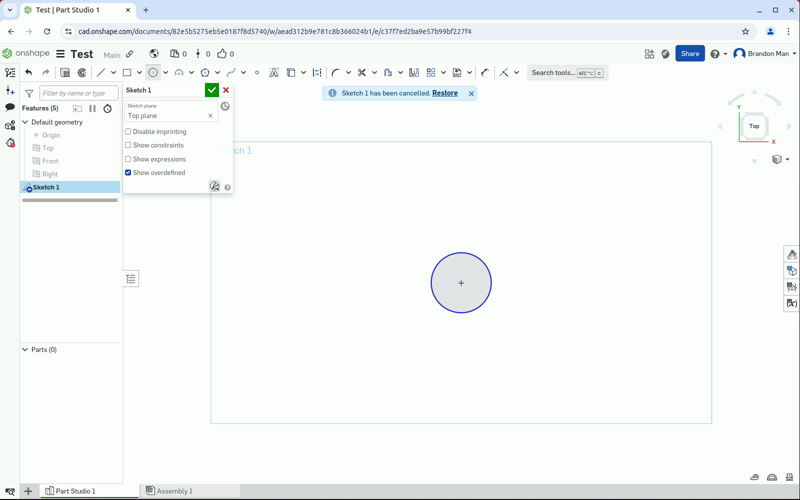
key_up(shift)
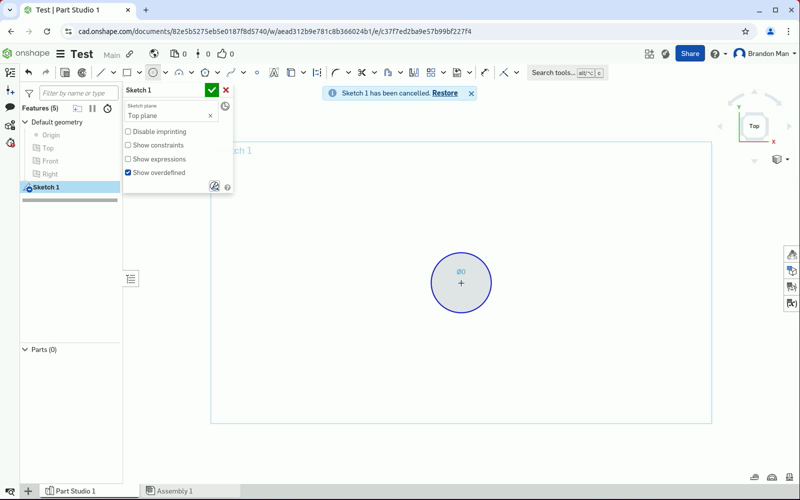
mouse_move(487, 282)
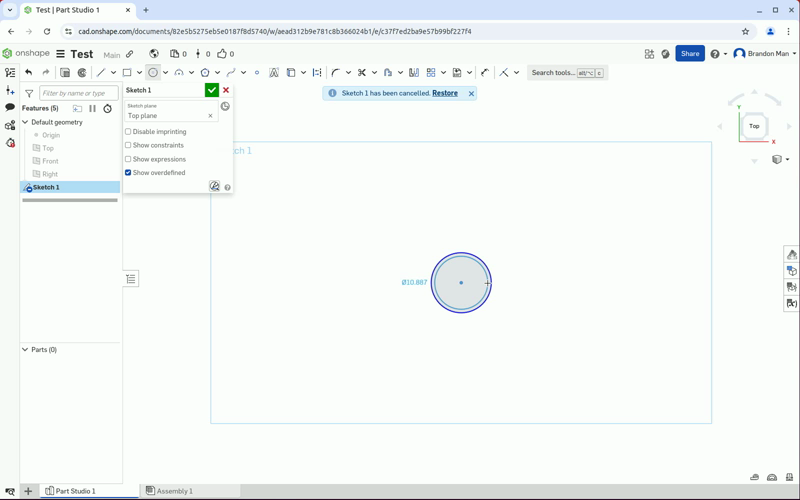
scroll(6)
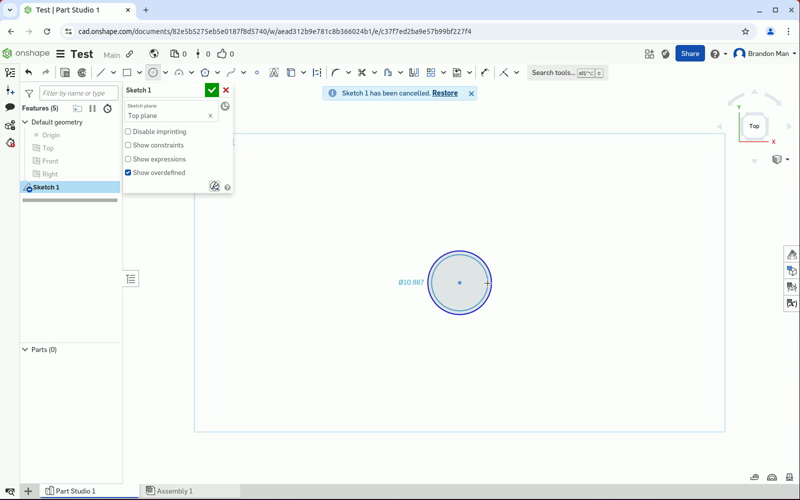
scroll(6)
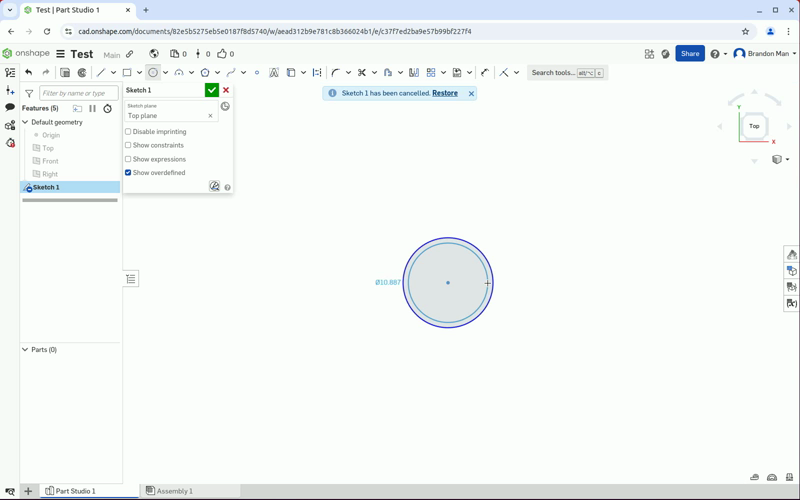
scroll(6)
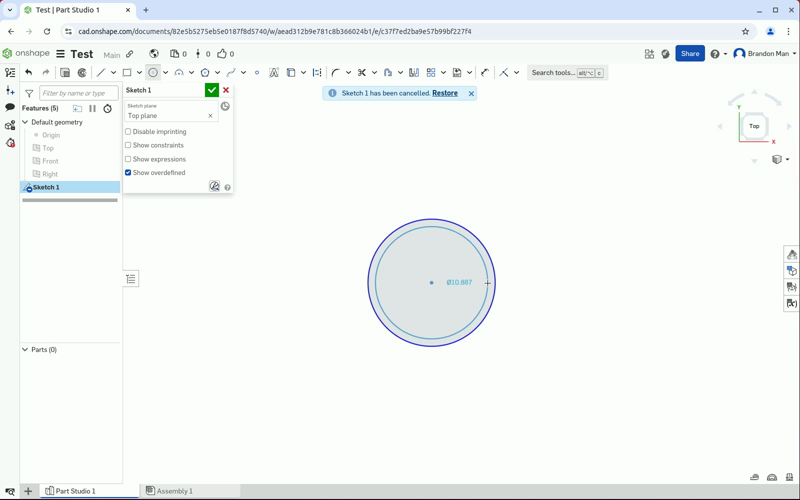
scroll(6)
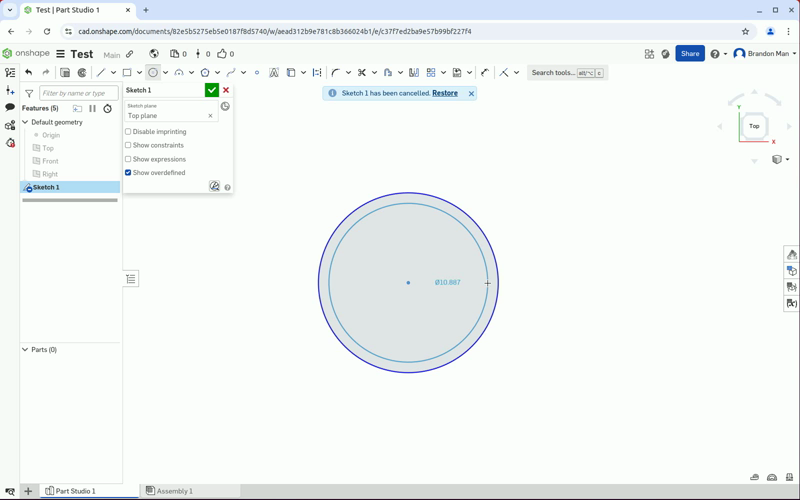
scroll(6)
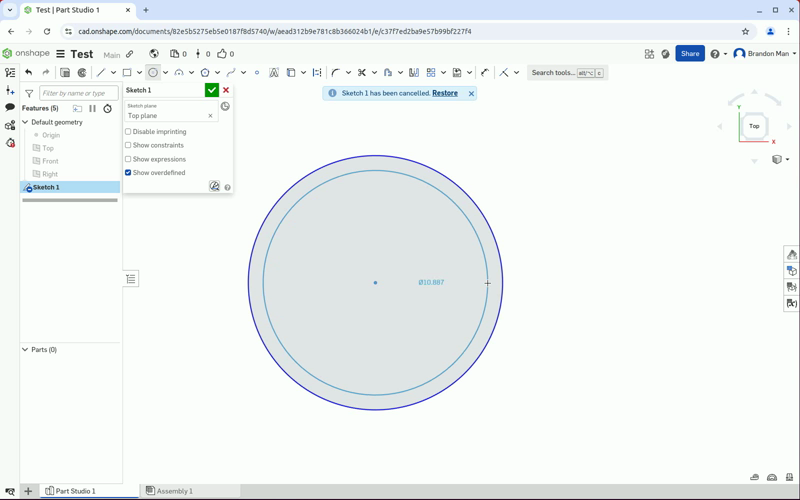
scroll(6)
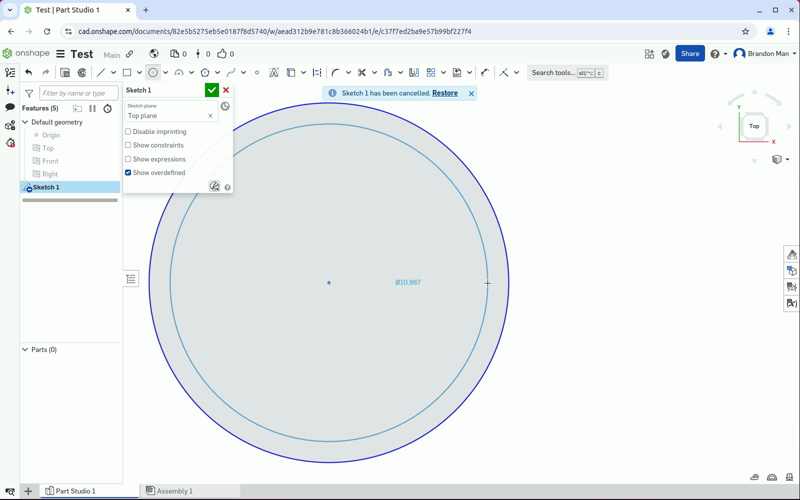
scroll(6)
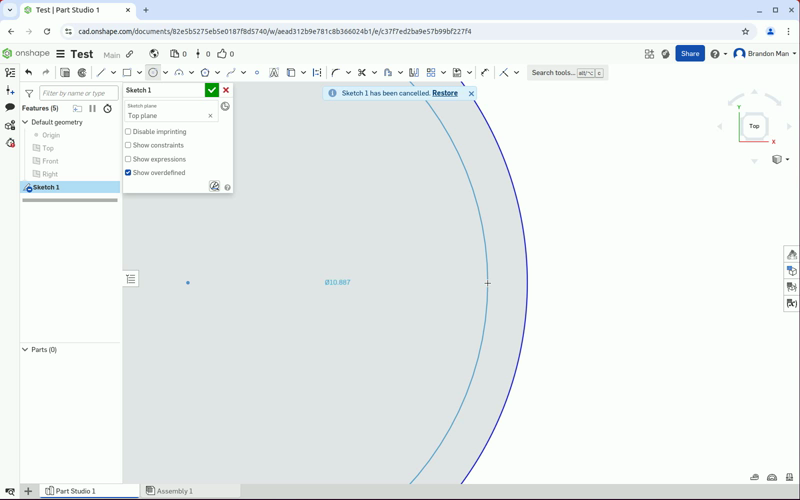
click(487, 282)
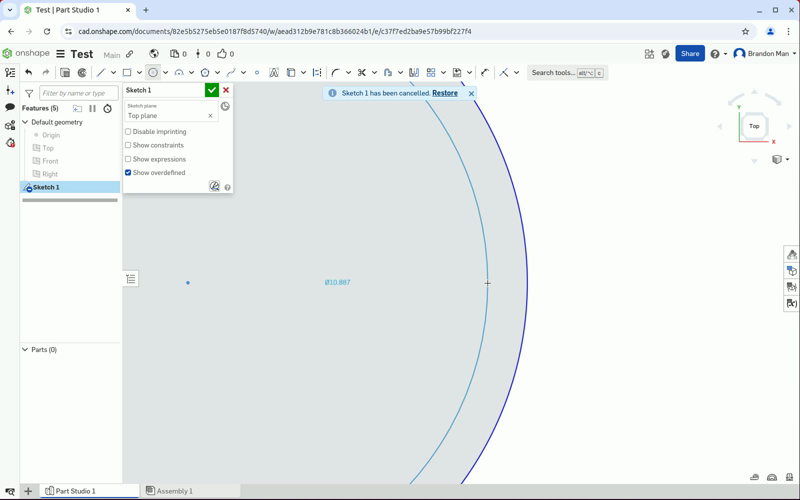
scroll(-6)
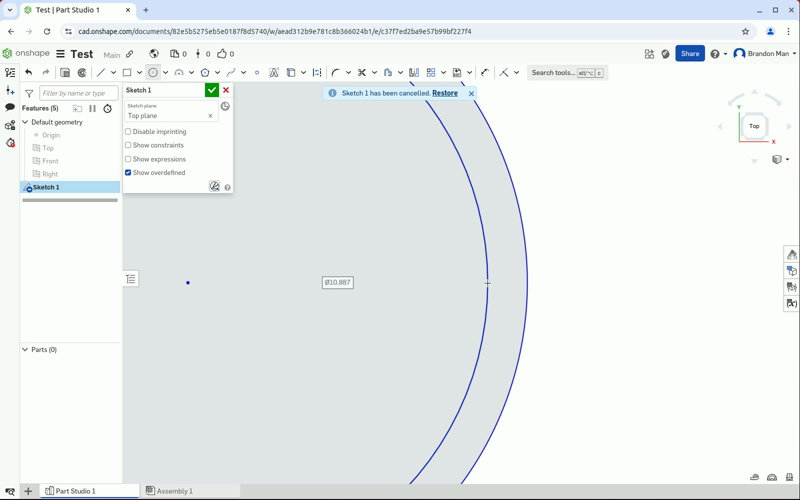
scroll(-6)
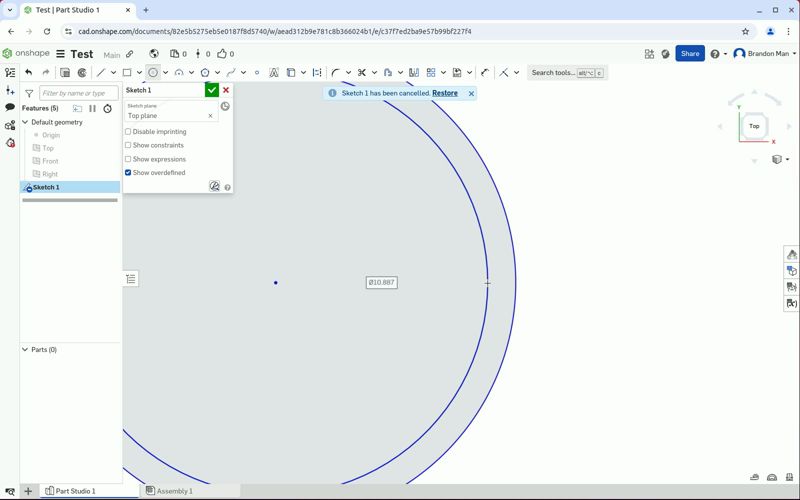
scroll(-6)
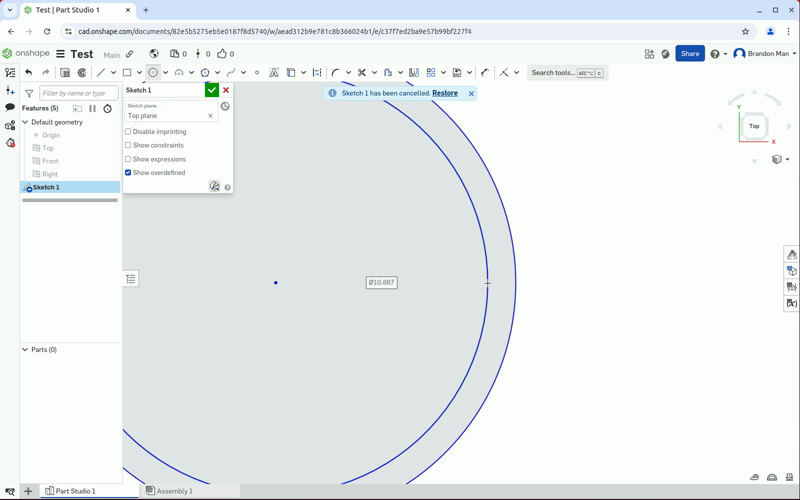
scroll(-6)
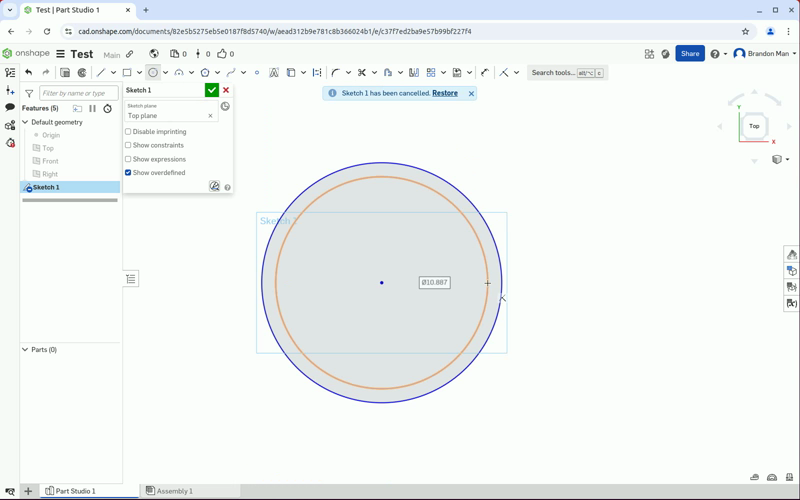
scroll(-6)
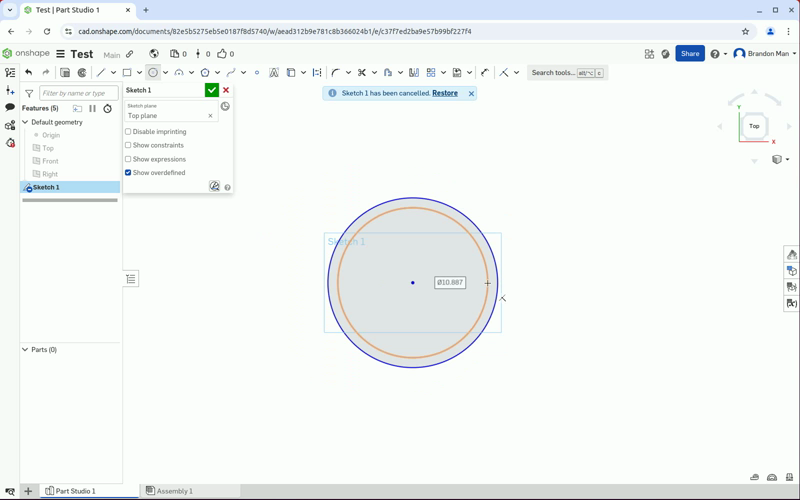
scroll(-6)
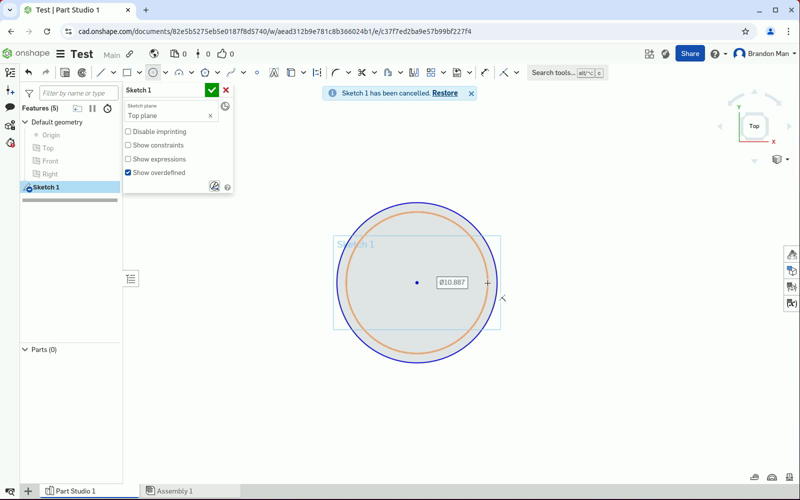
scroll(-6)
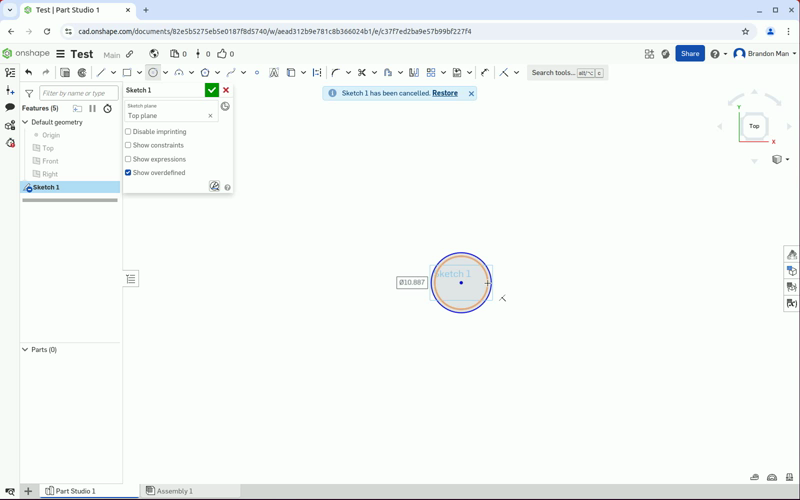
key(esc)
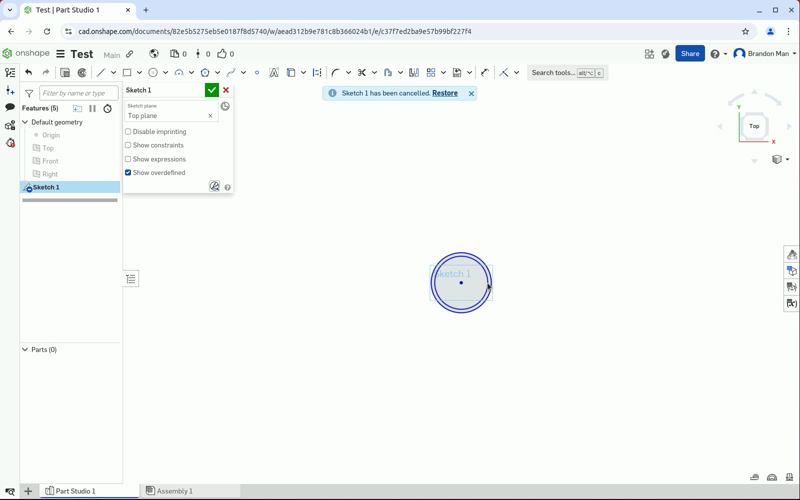
mouse_move(485, 294)
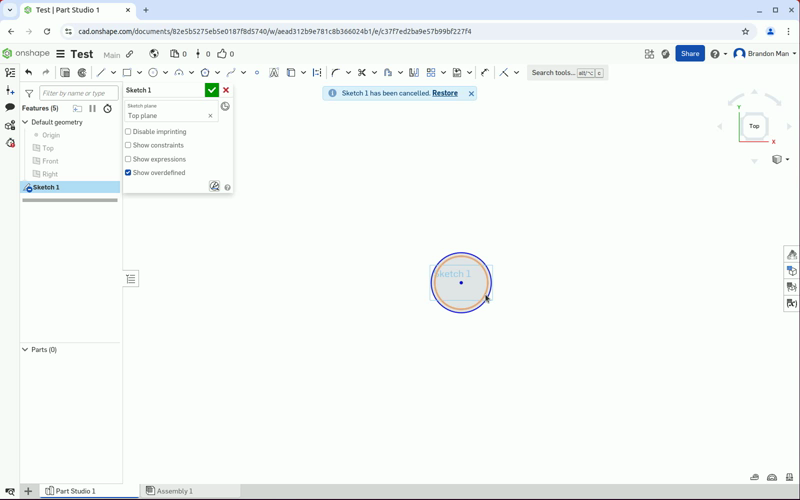
scroll(6)
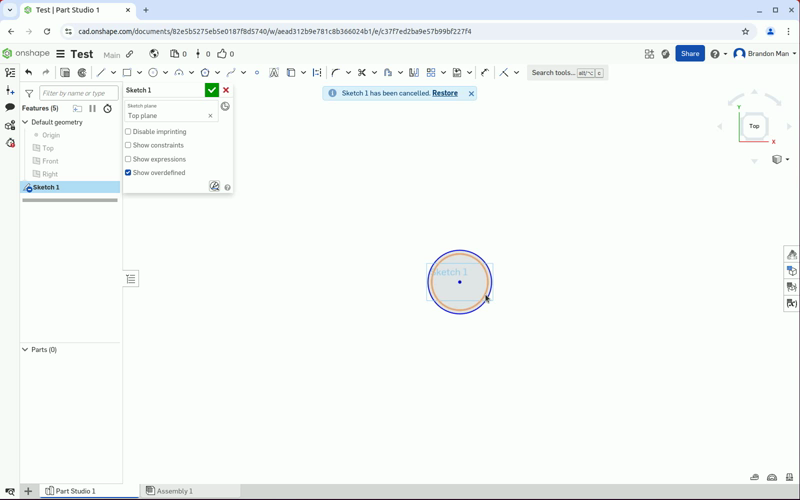
scroll(6)
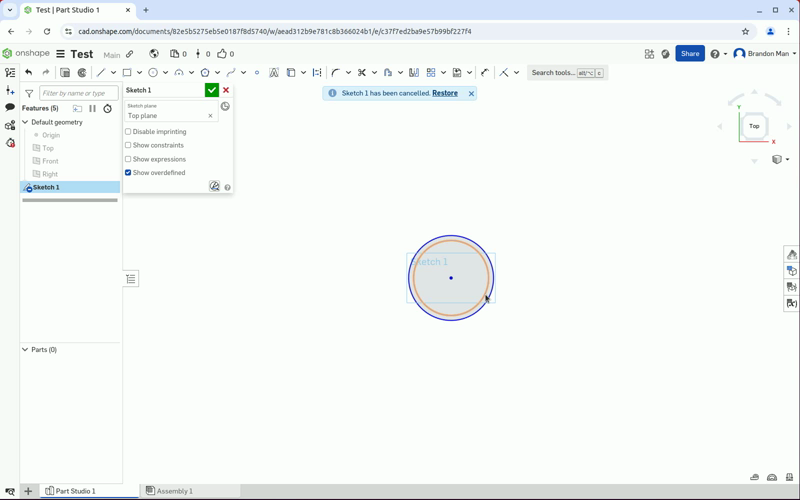
scroll(6)
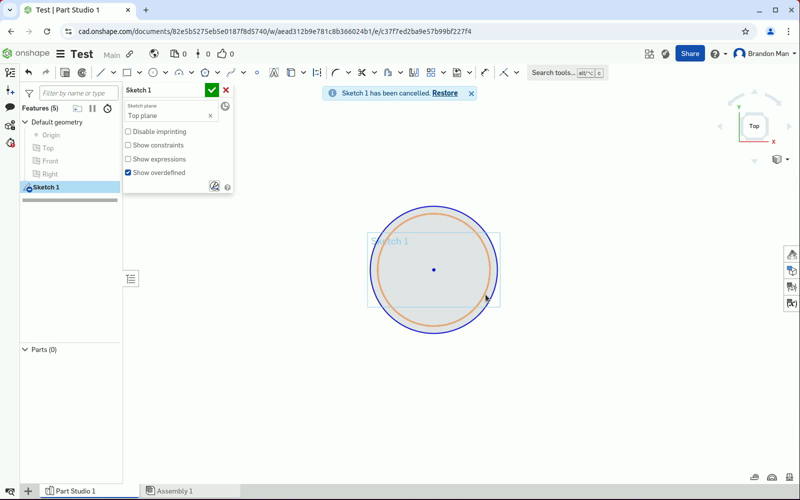
scroll(6)
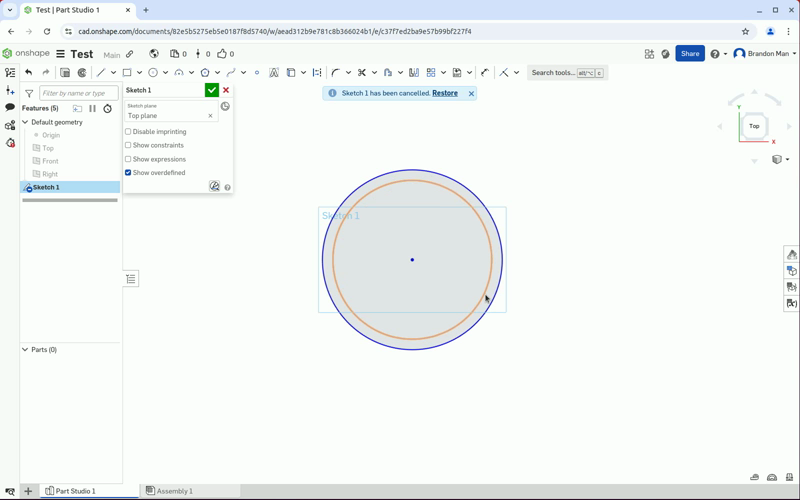
scroll(6)
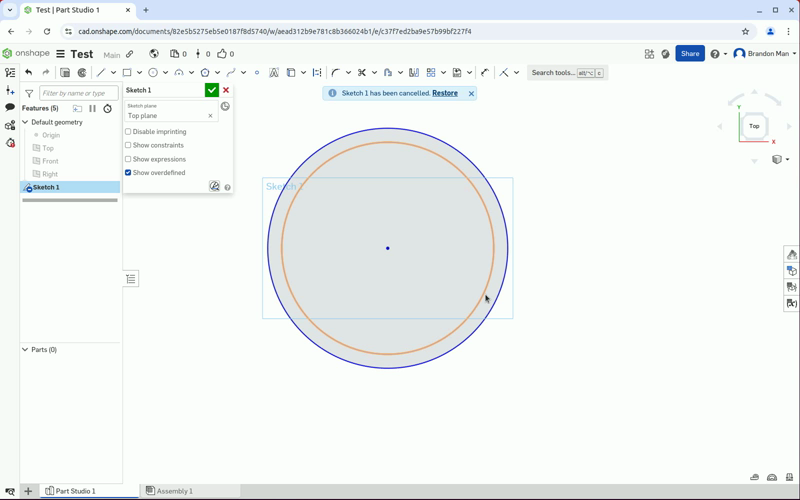
scroll(6)
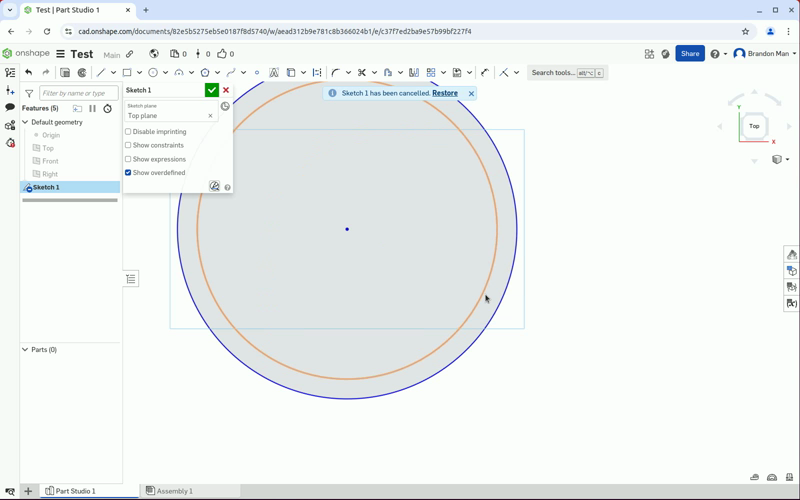
scroll(6)
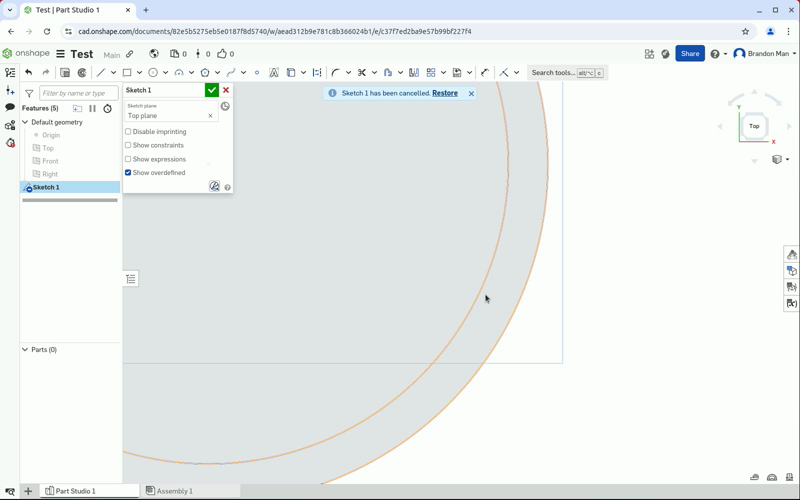
click(485, 294)
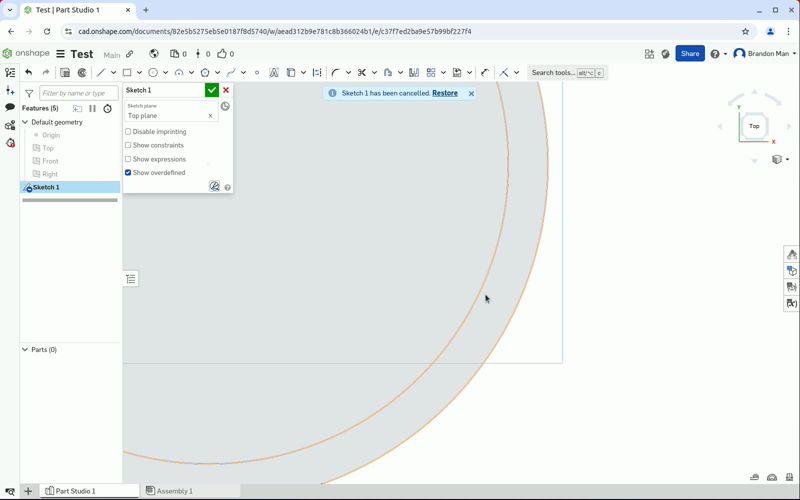
scroll(-6)
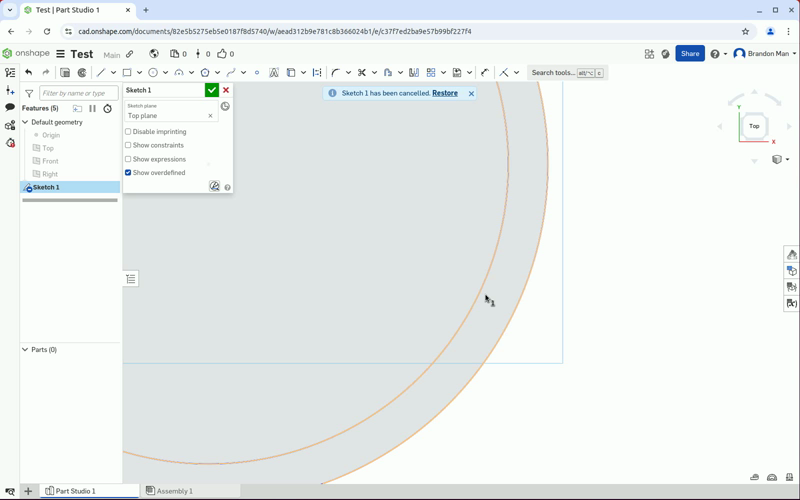
scroll(-6)
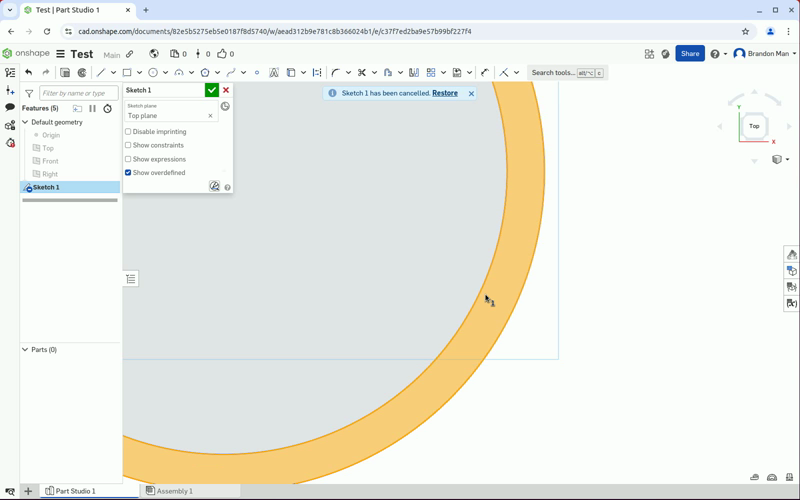
scroll(-6)
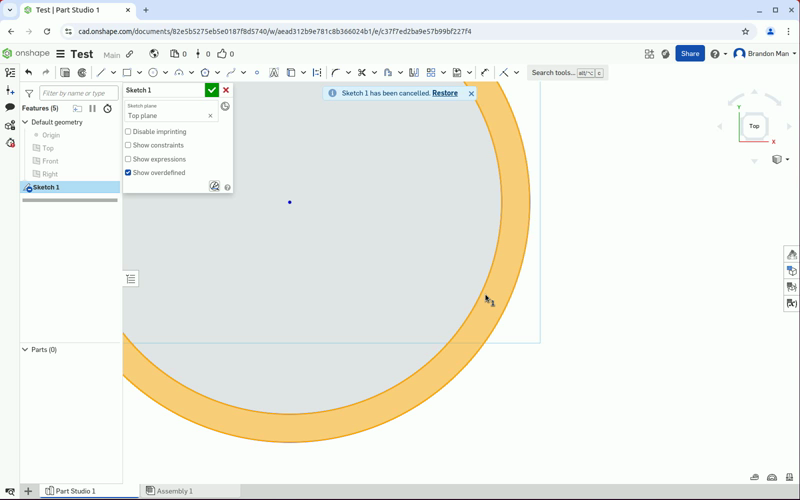
scroll(-6)
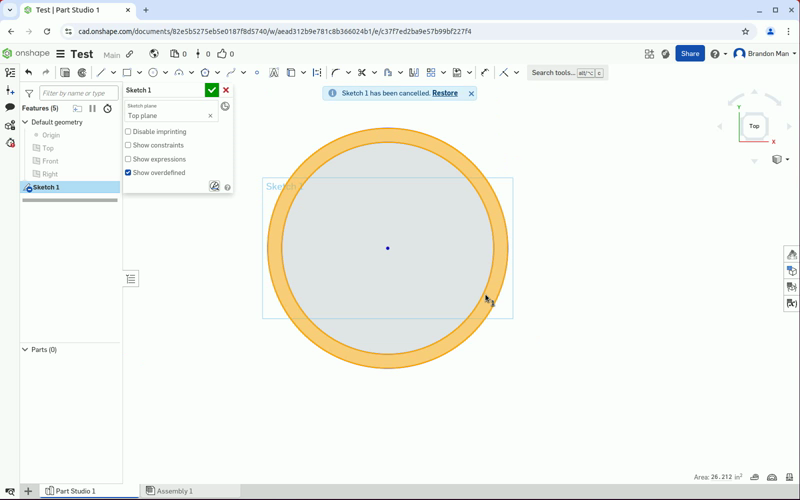
scroll(-6)
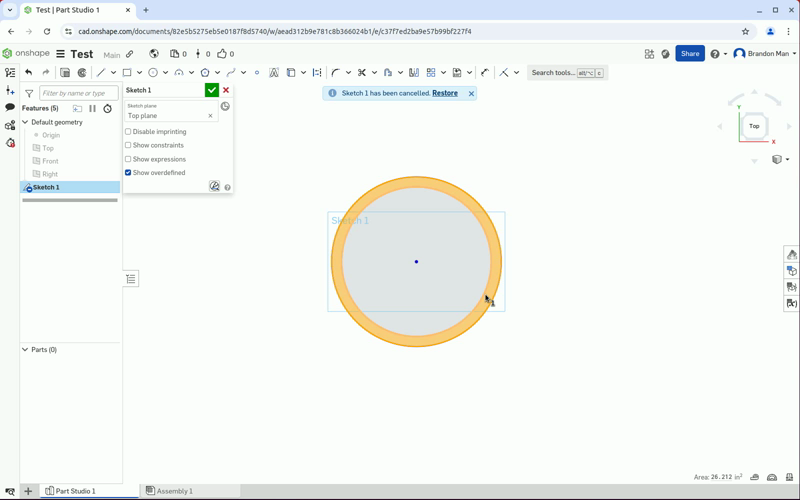
scroll(-6)
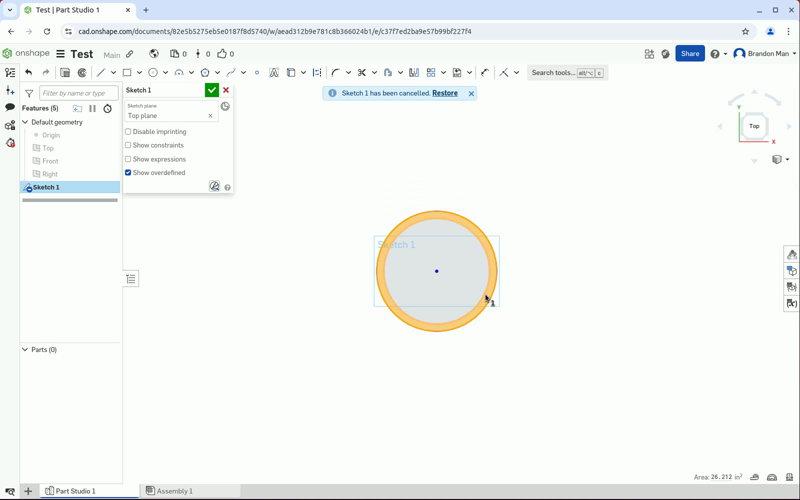
scroll(-6)
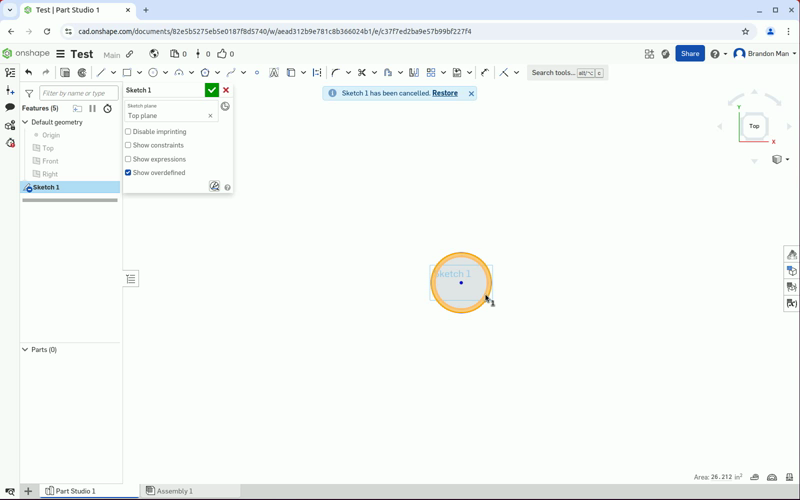
mouse_move(73, 352)
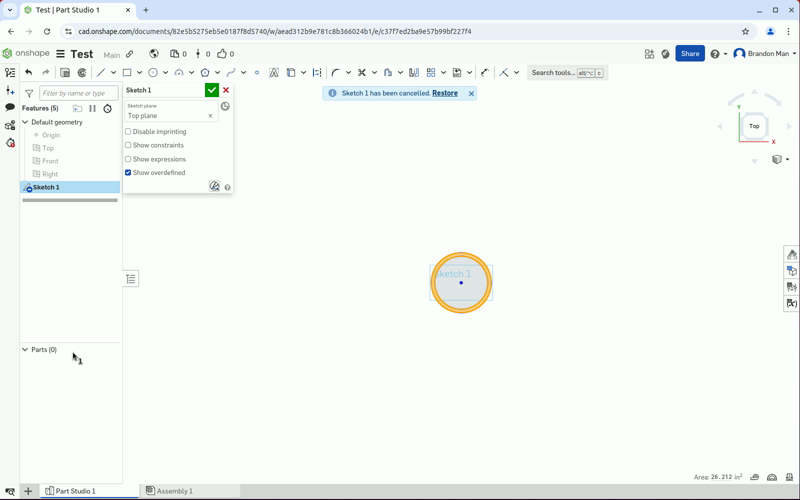
key(shift+y)
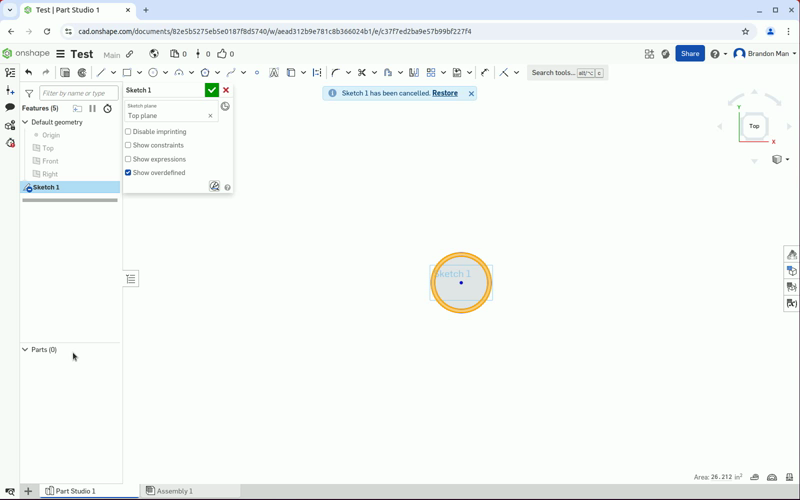
key(shift+e)
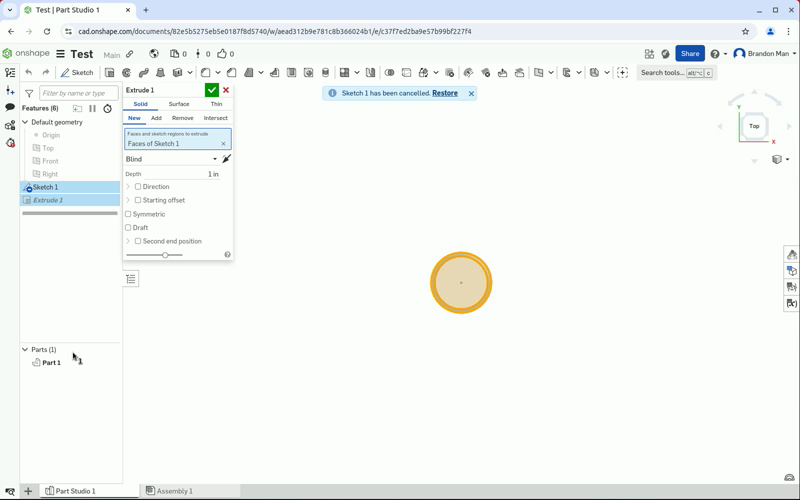
mouse_move(143, 106)
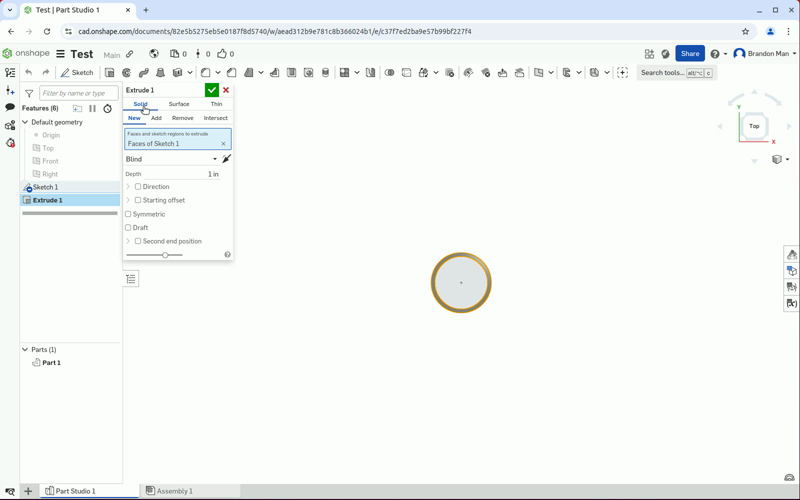
click(143, 106)
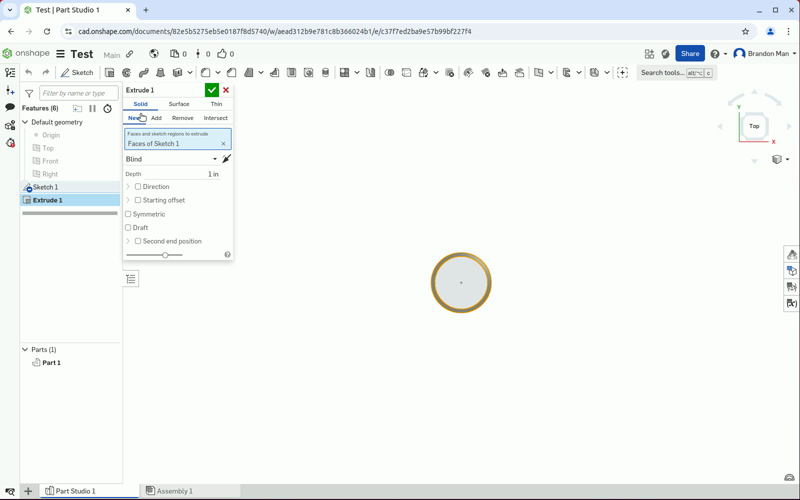
mouse_move(137, 120)
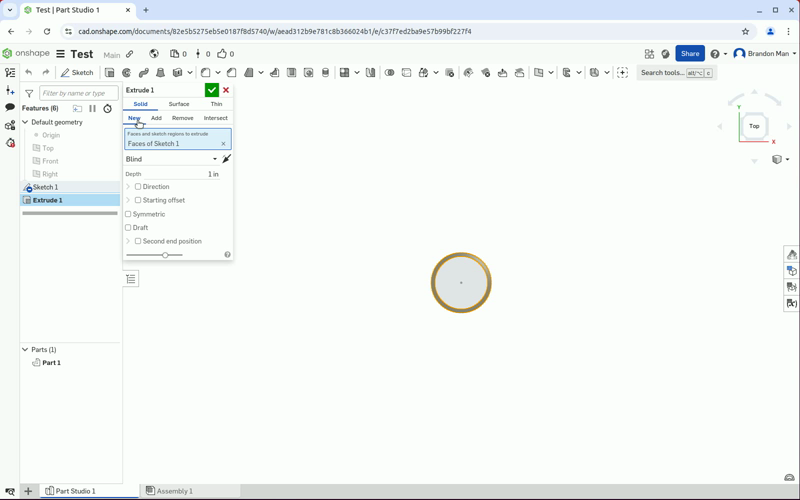
click(137, 120)
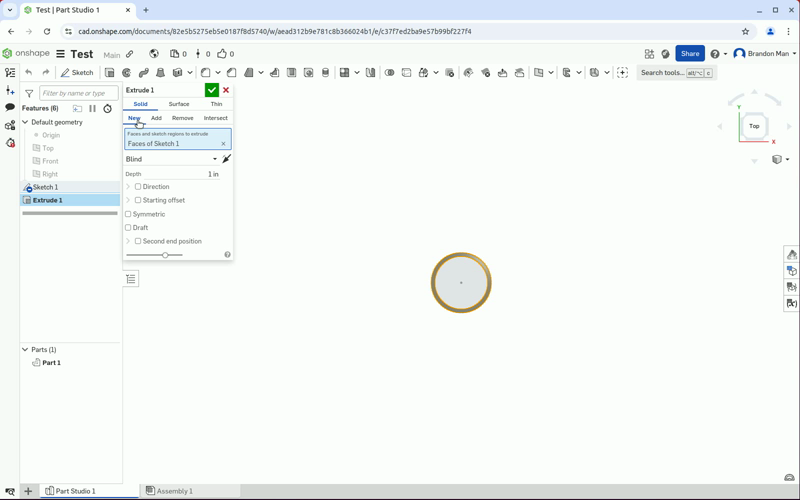
key(tab, 4)
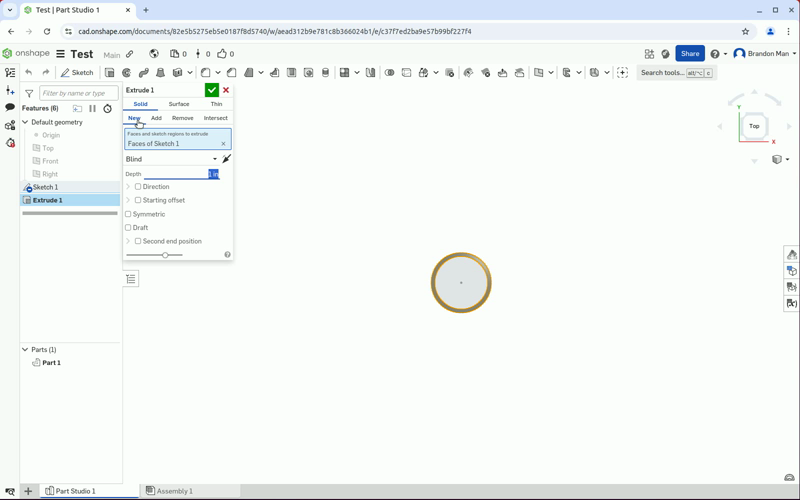
text(23.108)
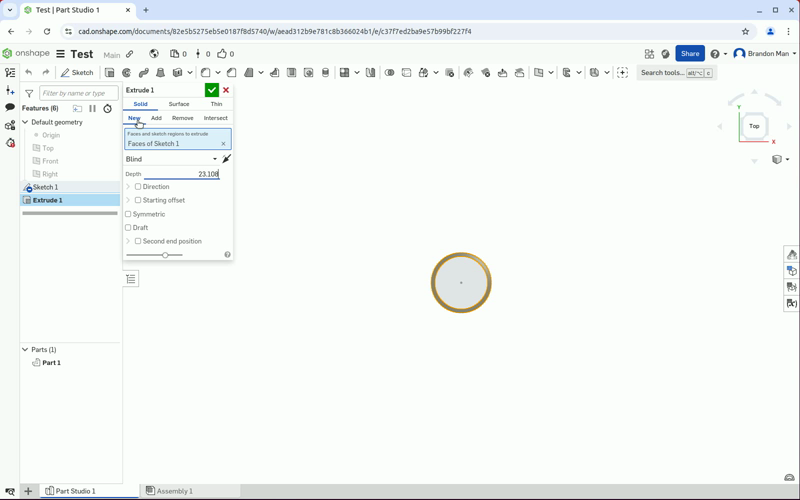
key(enter)
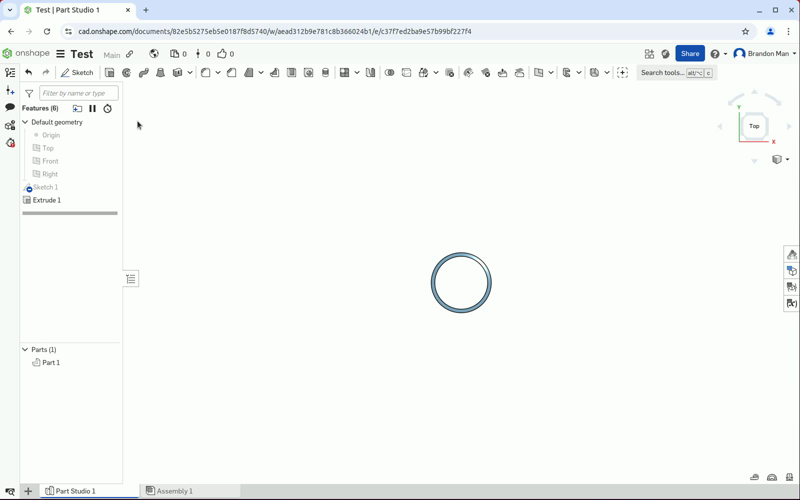
key(shift+h)
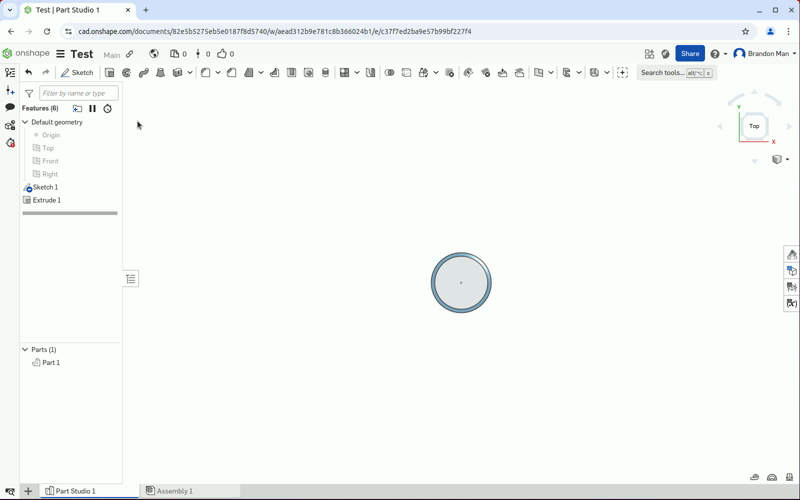
key(shift+h)
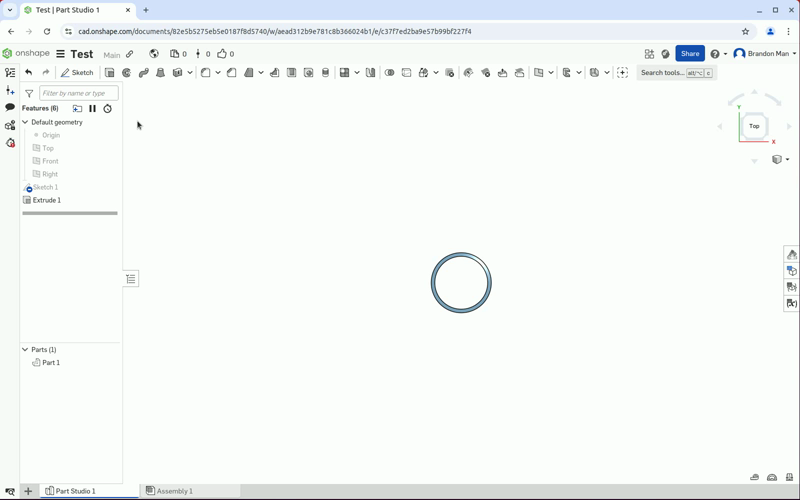
mouse_move(73, 189)
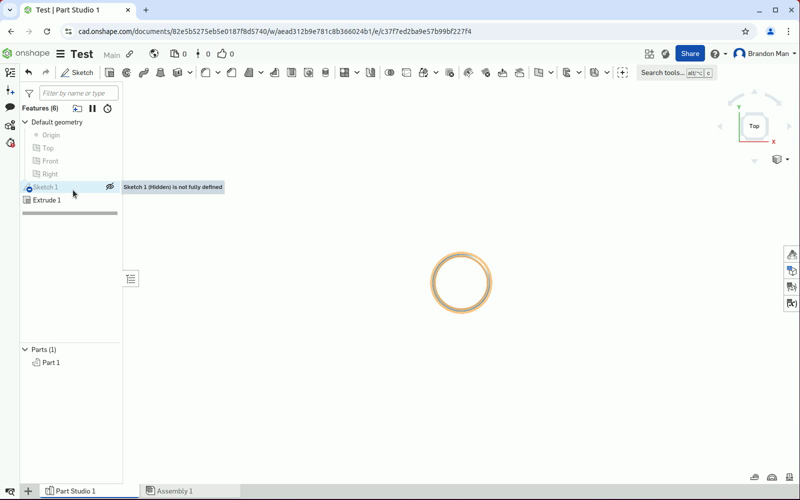
click(73, 189)
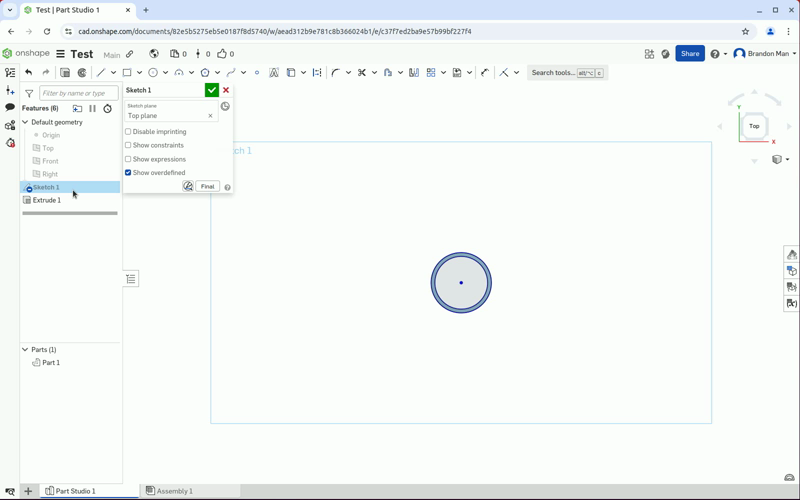
mouse_move(229, 92)
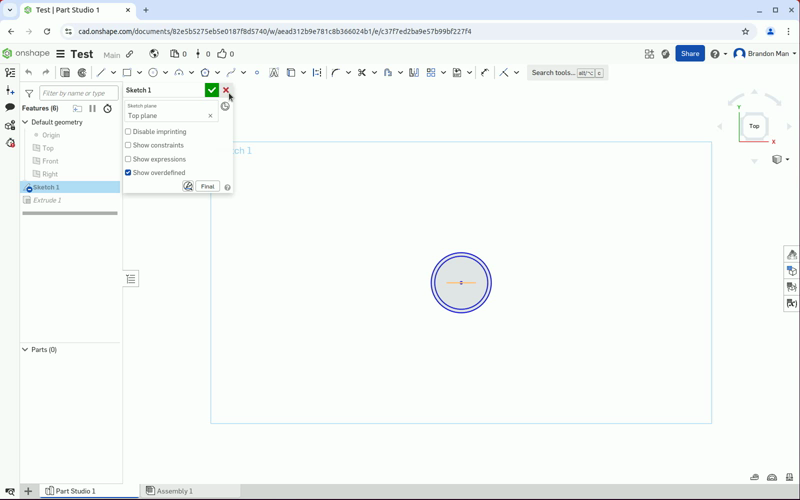
click(229, 92)
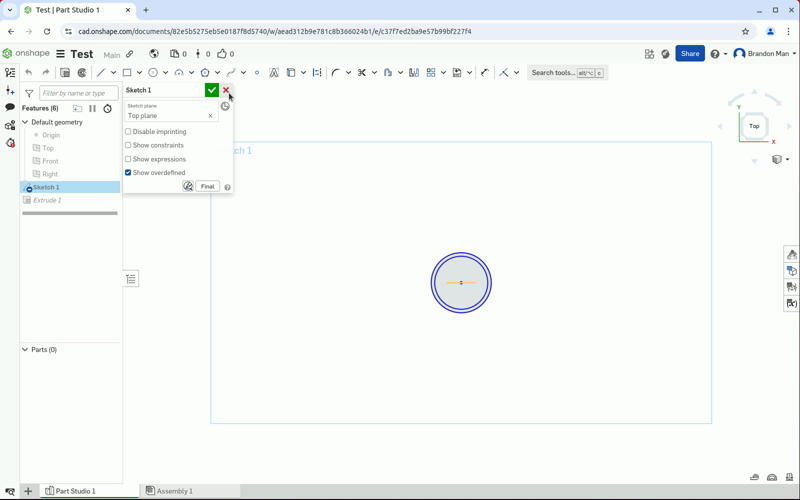
key(shift+s)
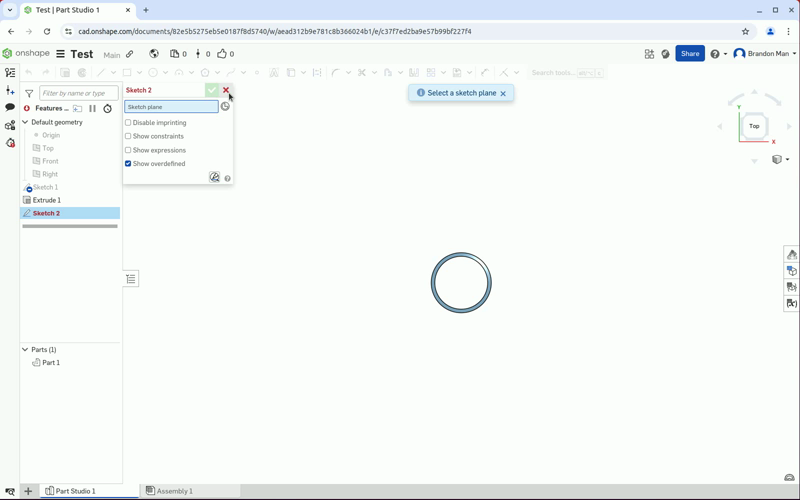
mouse_move(73, 150)
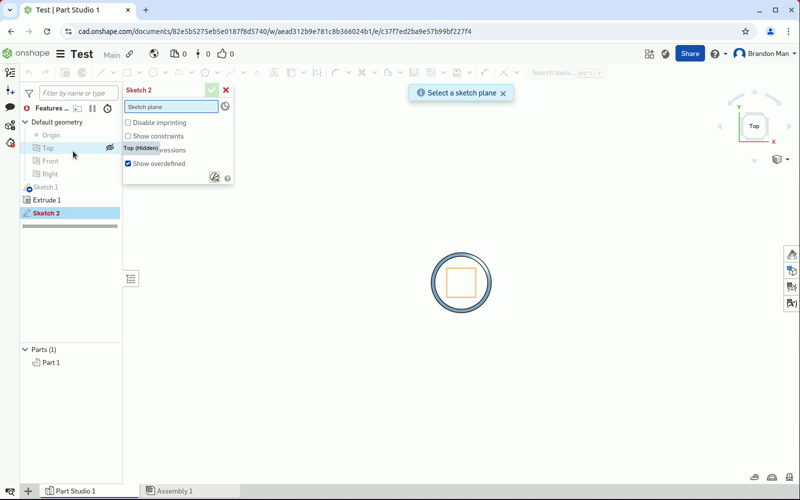
click(73, 150)
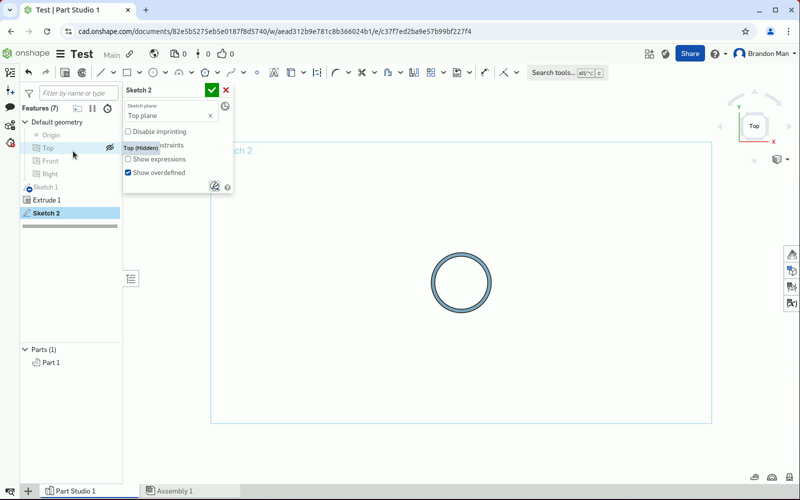
mouse_move(73, 352)
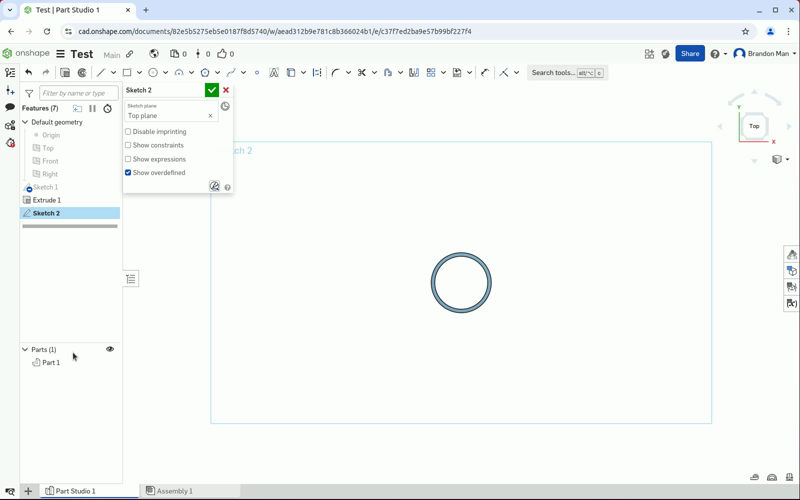
key(y)
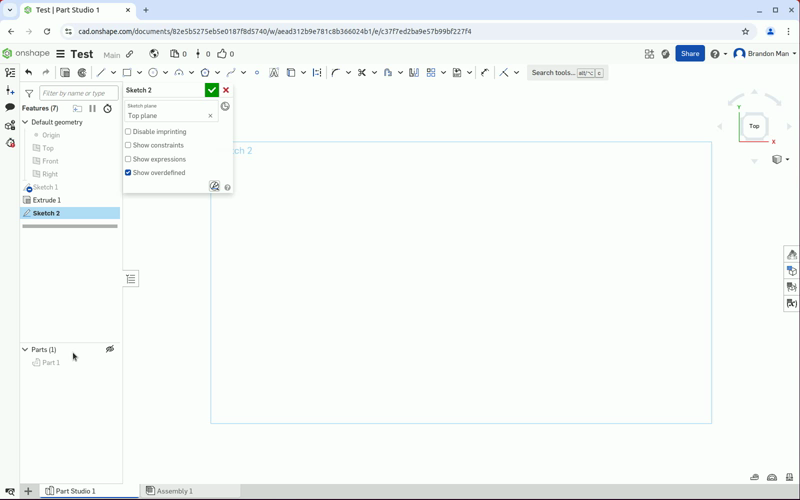
key(c)
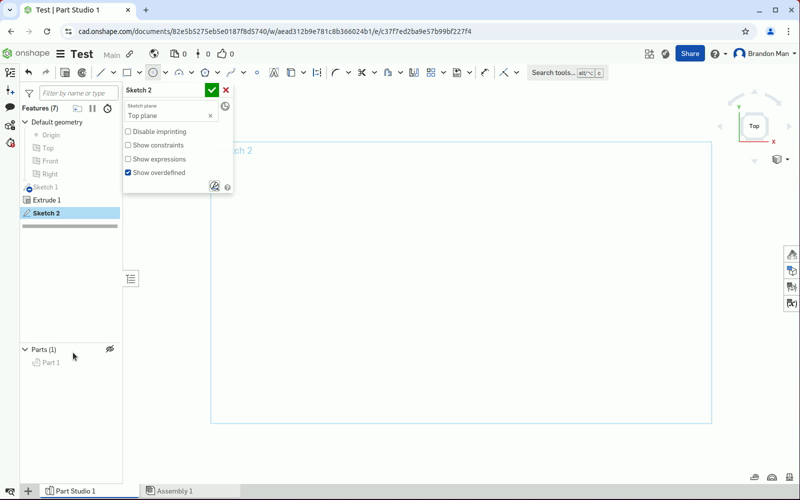
key_down(shift)
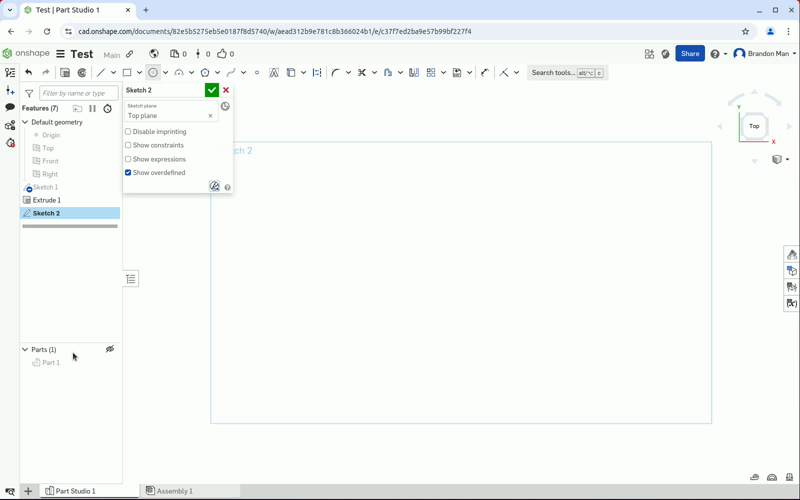
mouse_move(461, 282)
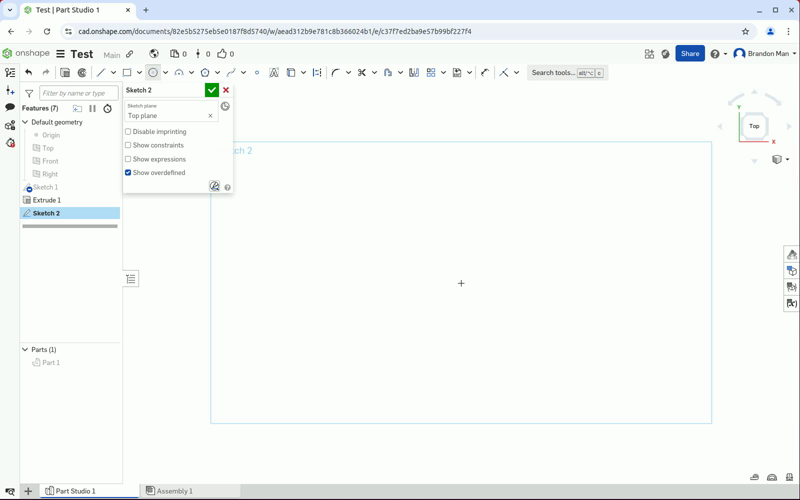
click(461, 282)
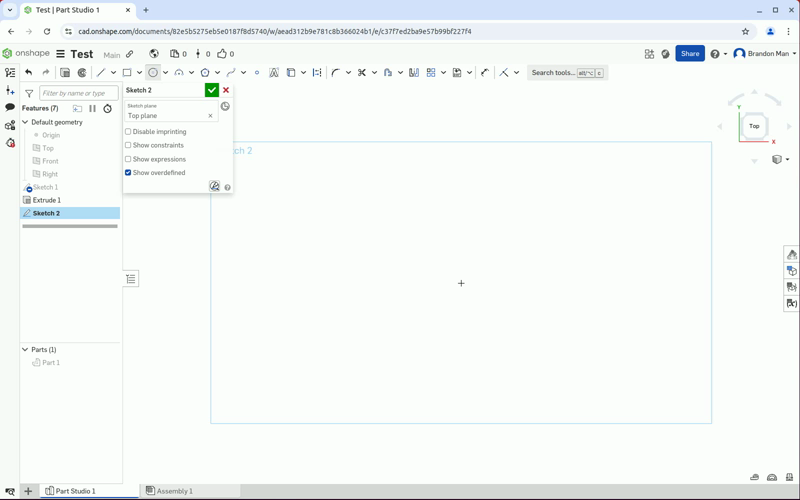
key_up(shift)
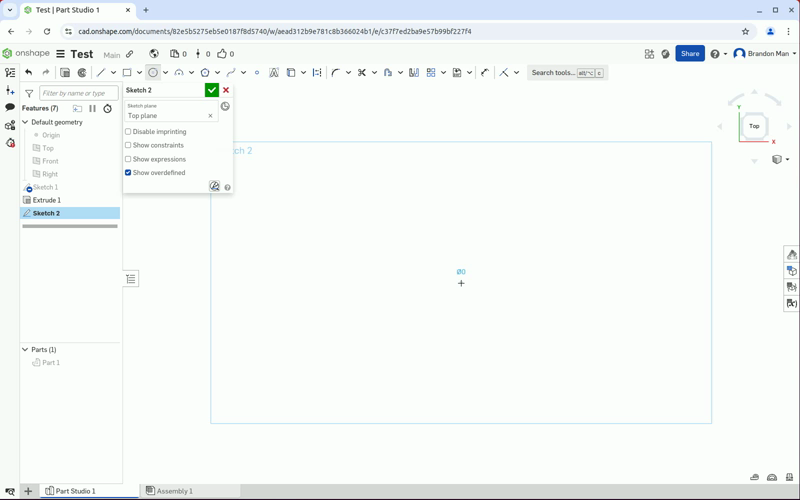
mouse_move(487, 282)
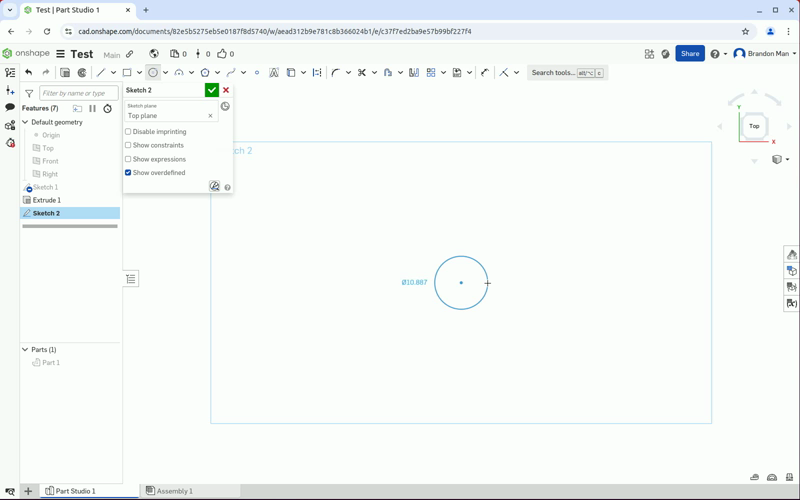
click(487, 282)
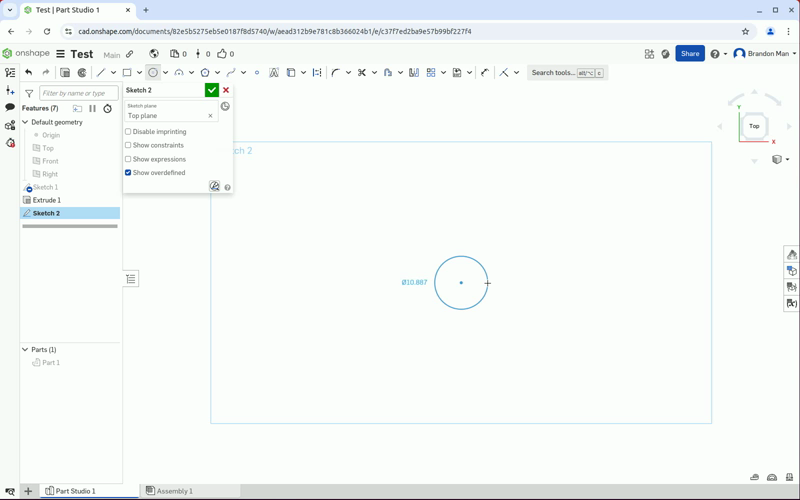
key(esc)
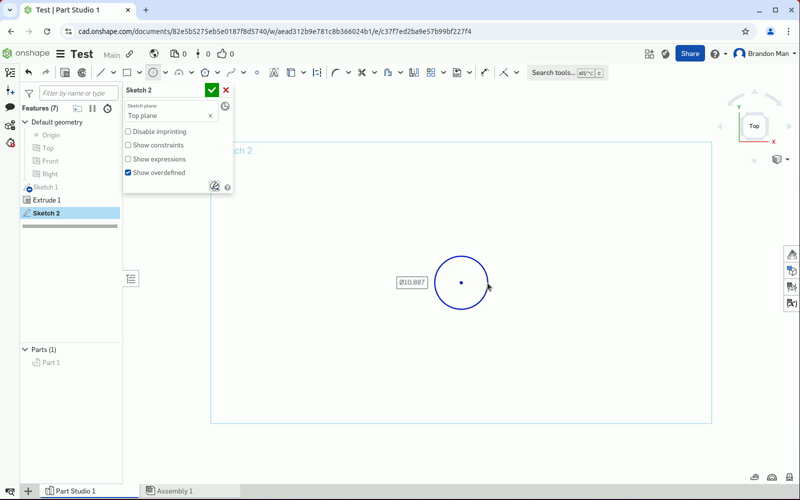
key(c)
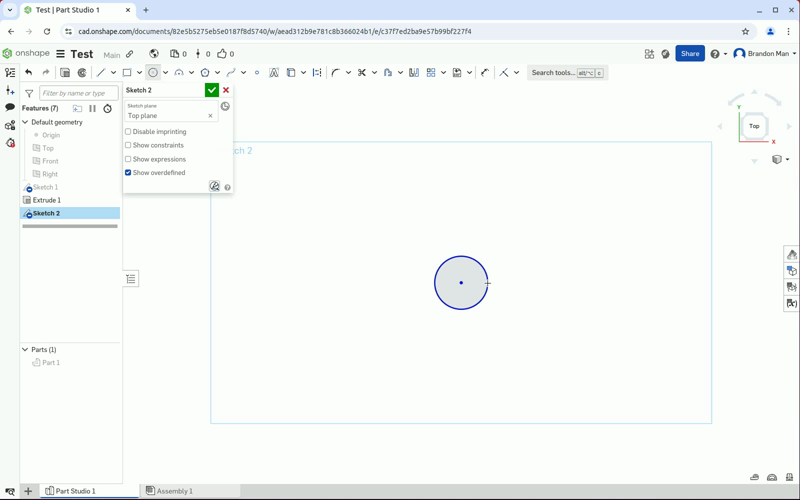
key_down(shift)
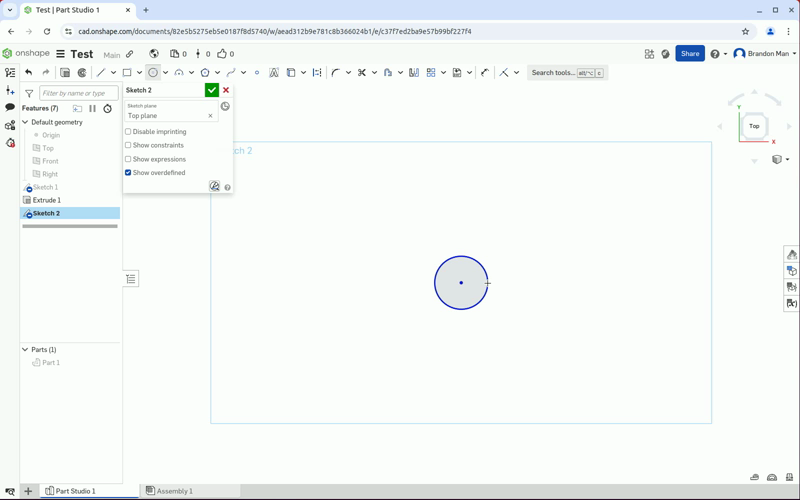
mouse_move(461, 282)
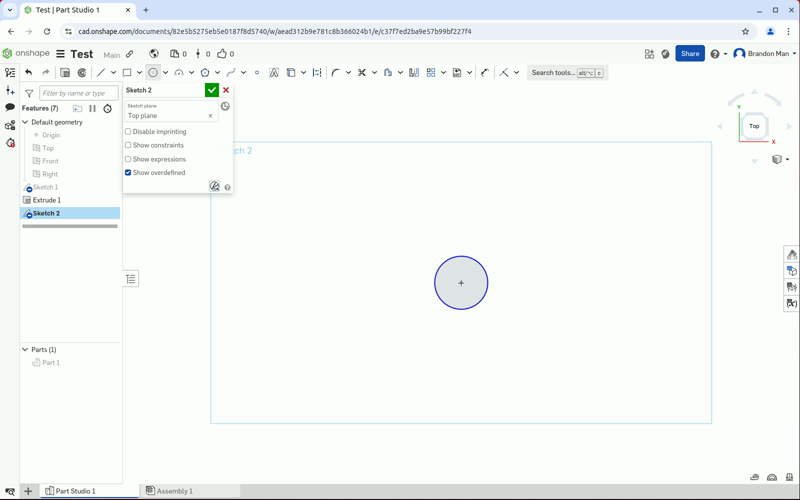
click(461, 282)
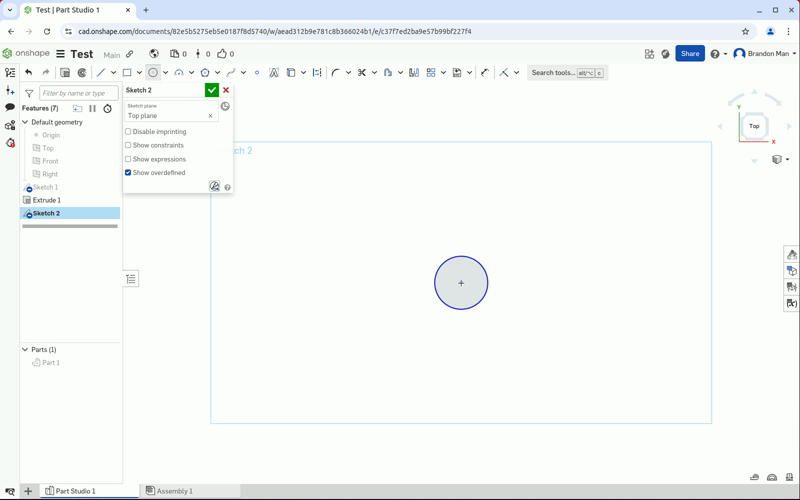
key_up(shift)
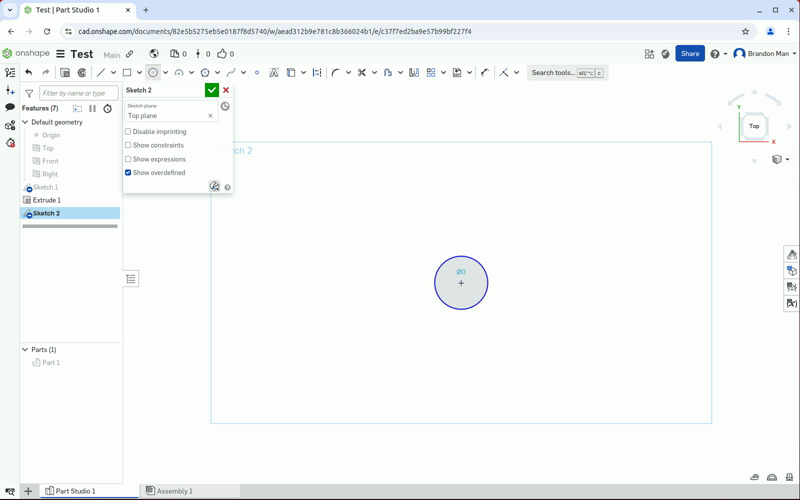
mouse_move(482, 282)
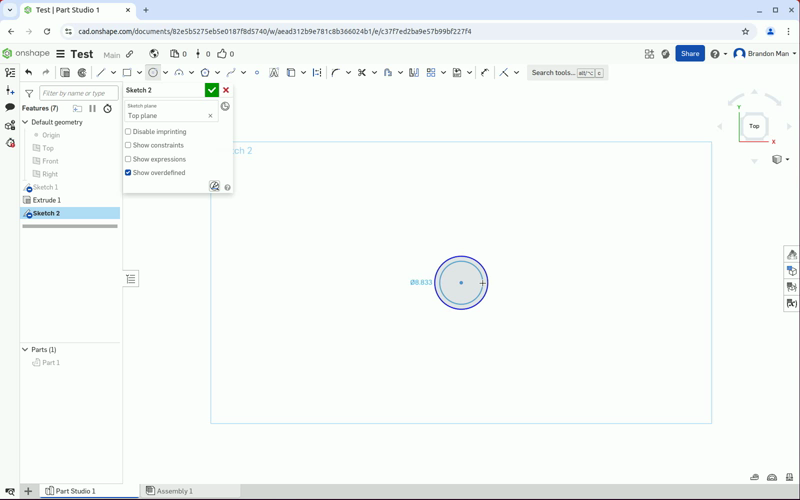
click(482, 282)
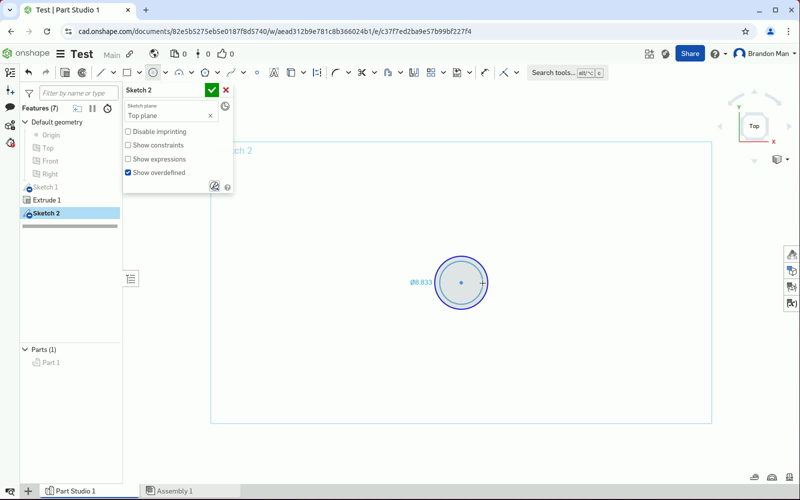
key(esc)
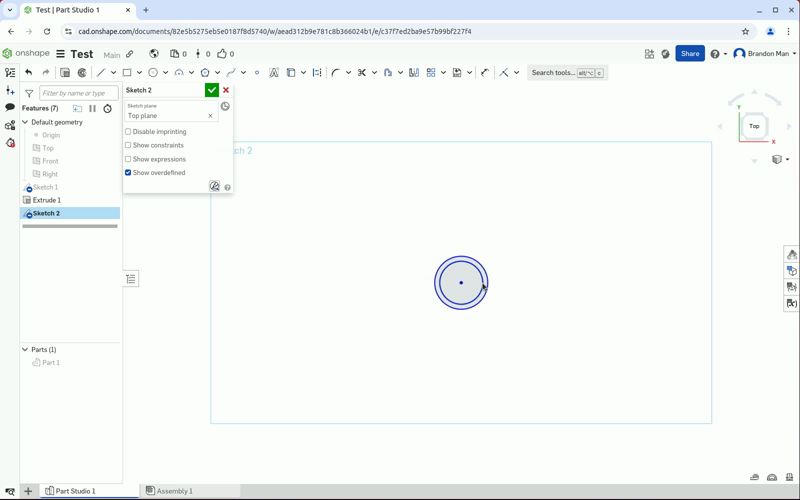
mouse_move(440, 293)
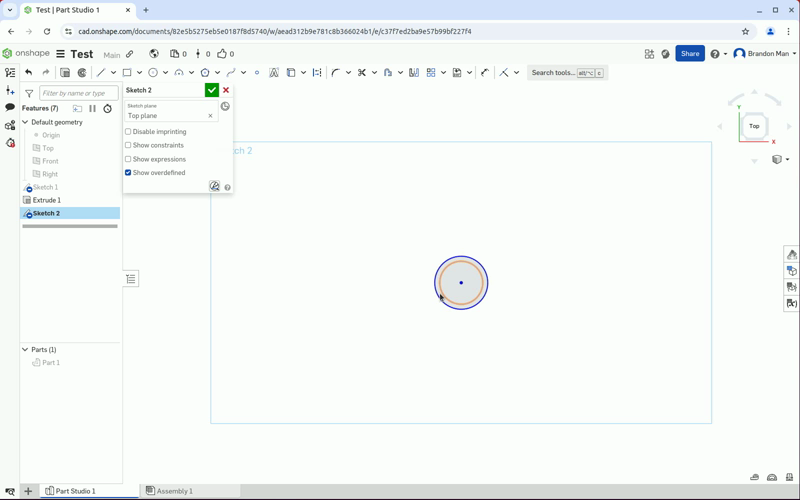
scroll(6)
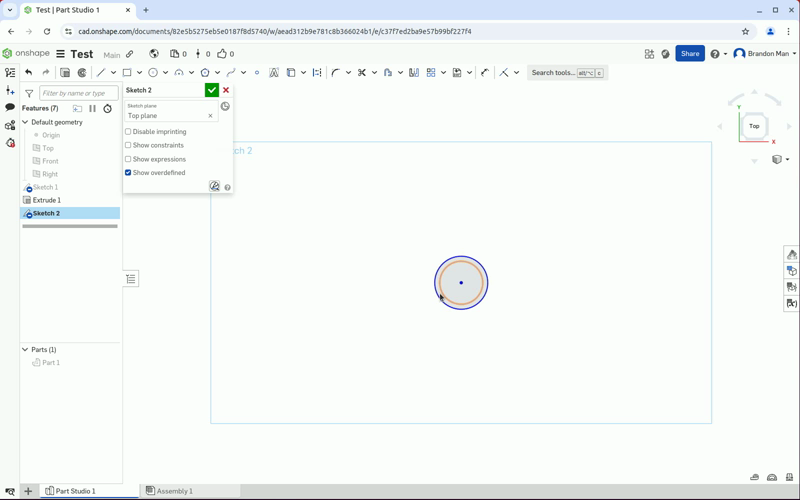
scroll(6)
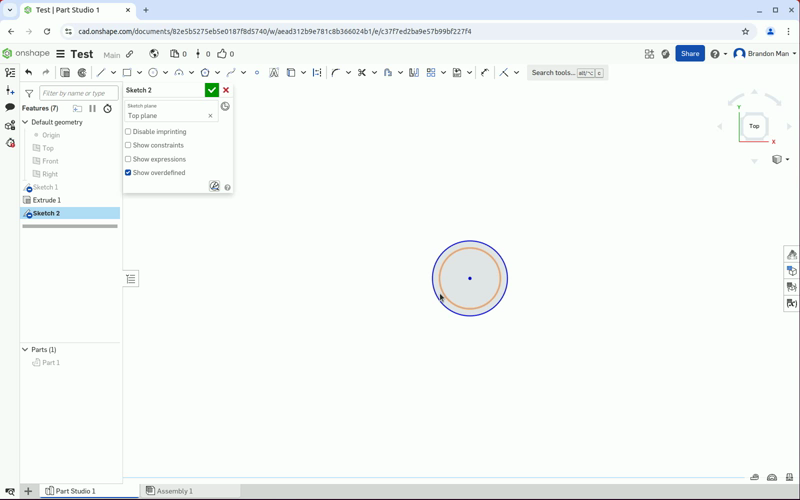
scroll(6)
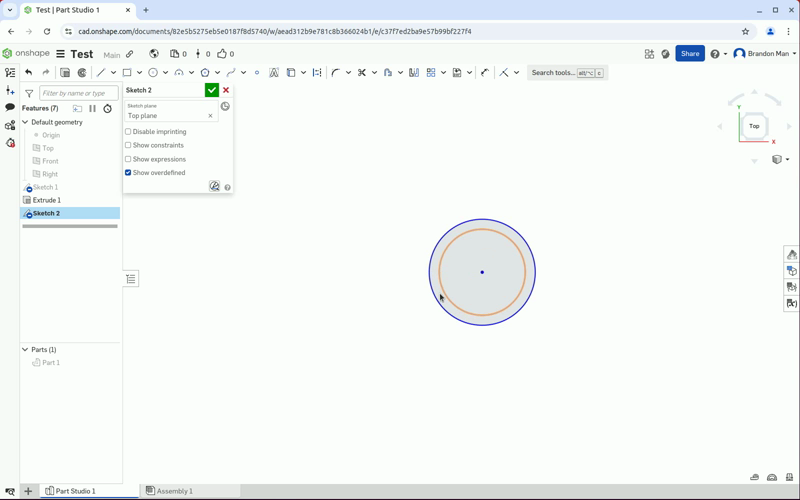
scroll(6)
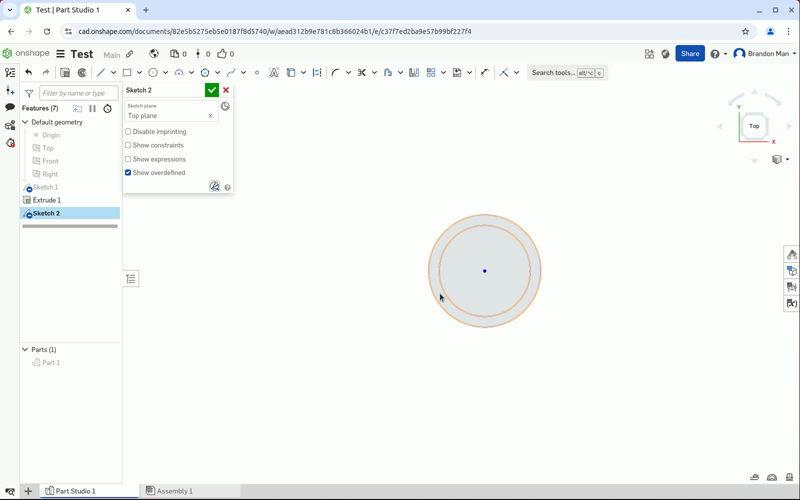
scroll(6)
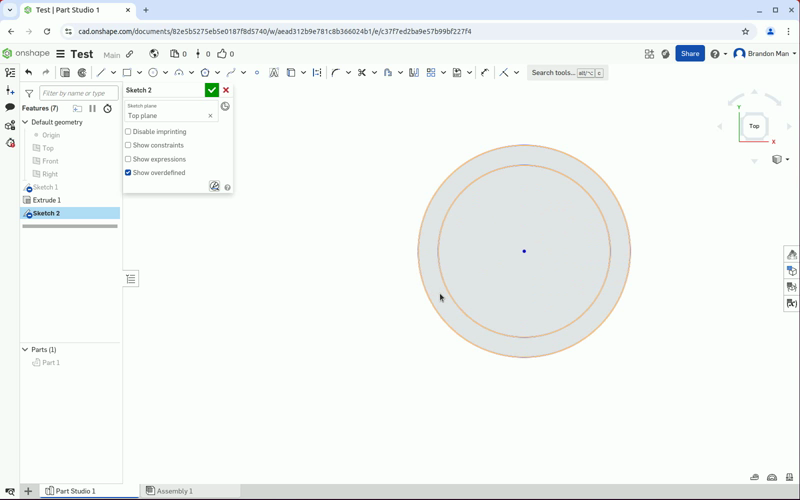
scroll(6)
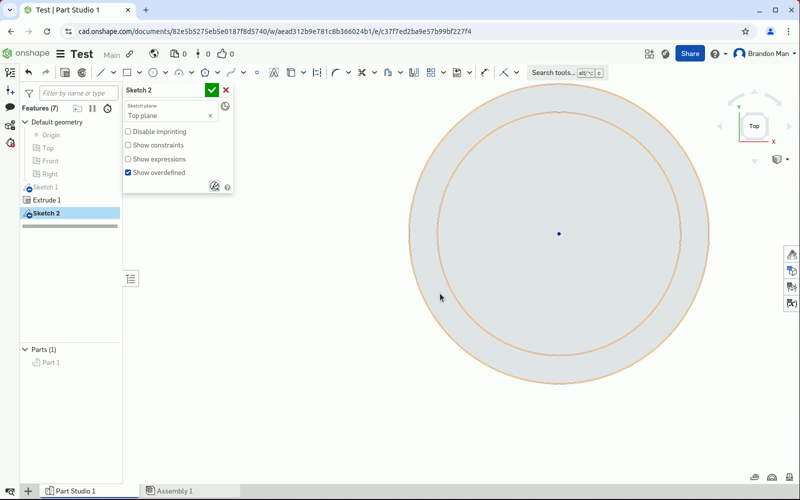
scroll(6)
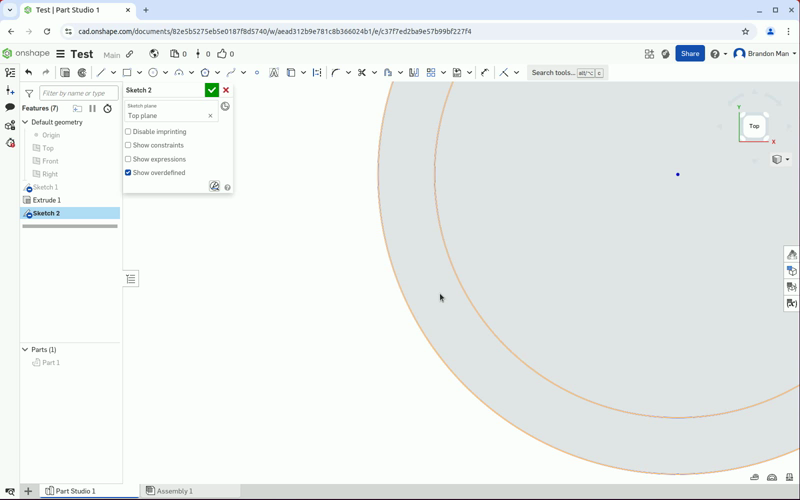
click(440, 293)
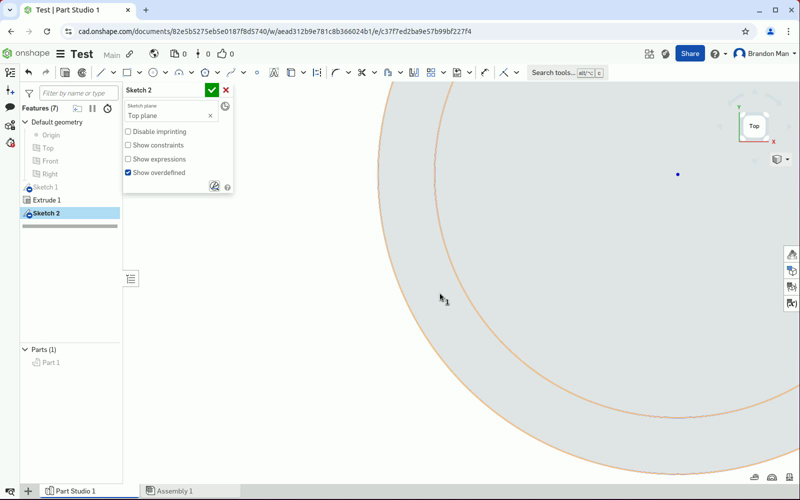
scroll(-6)
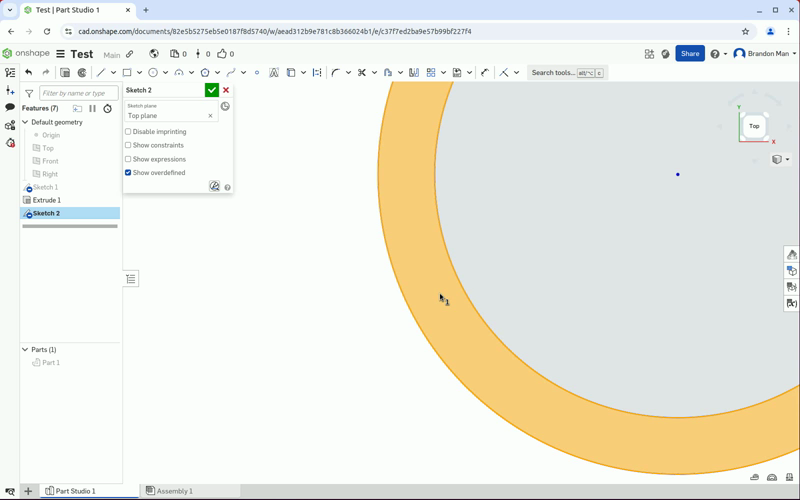
scroll(-6)
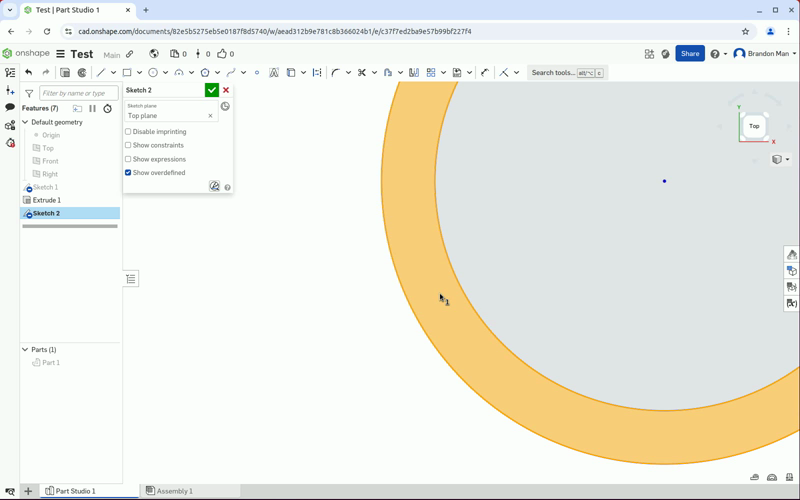
scroll(-6)
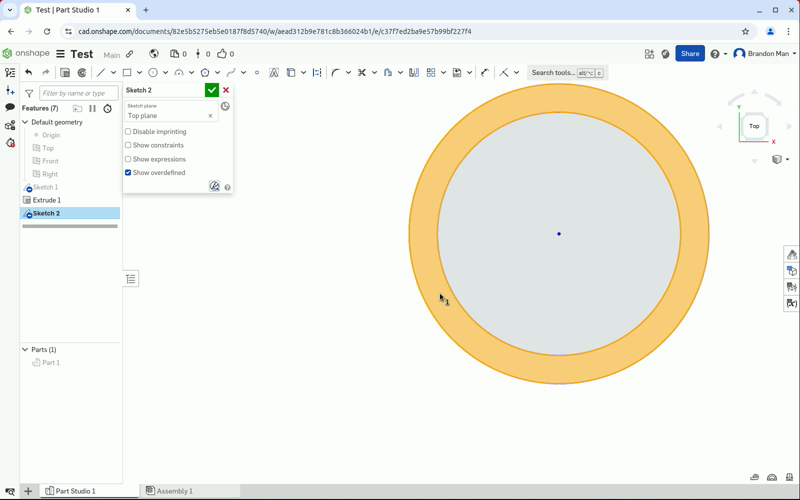
scroll(-6)
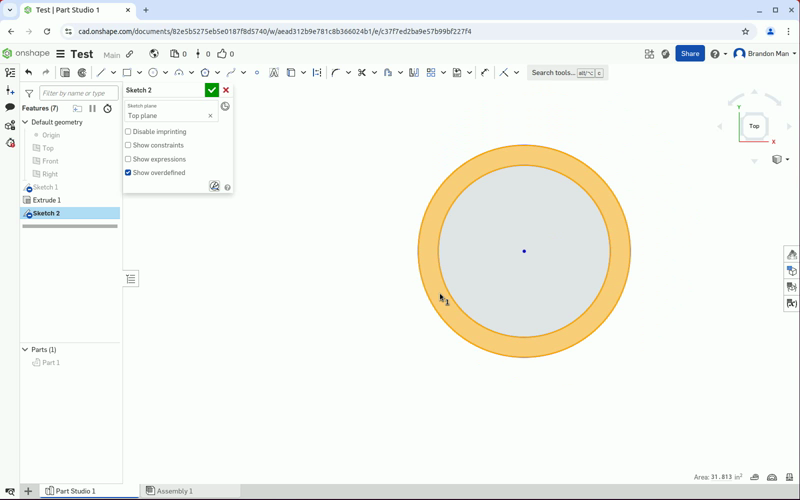
scroll(-6)
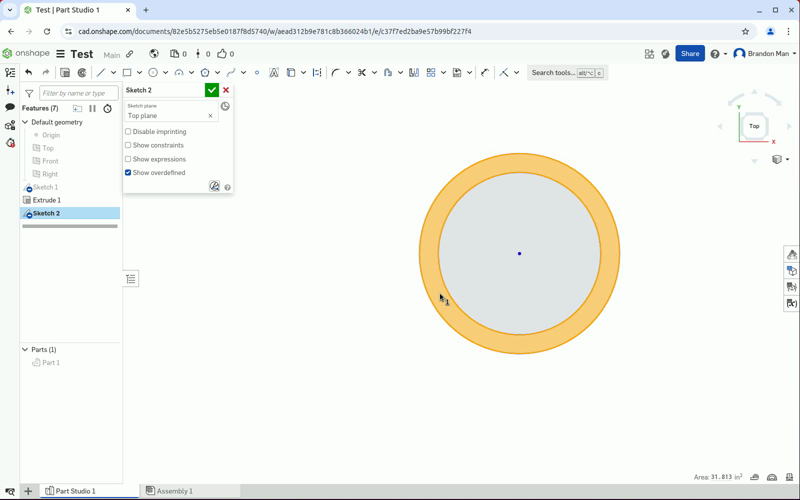
scroll(-6)
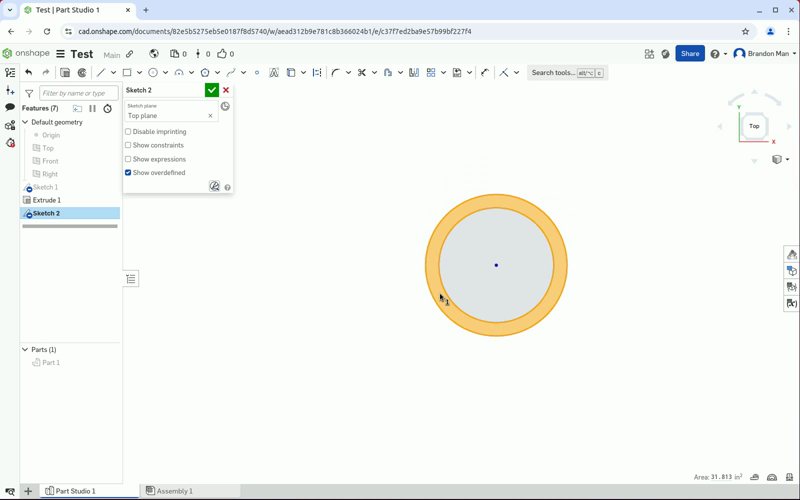
scroll(-6)
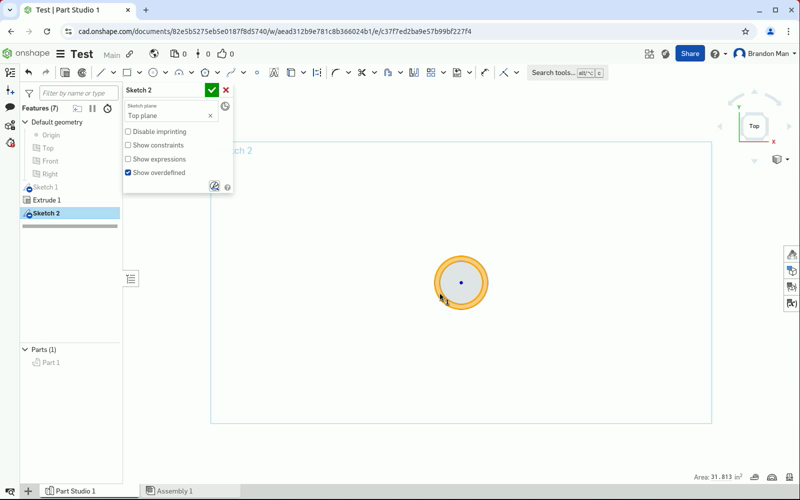
mouse_move(73, 352)
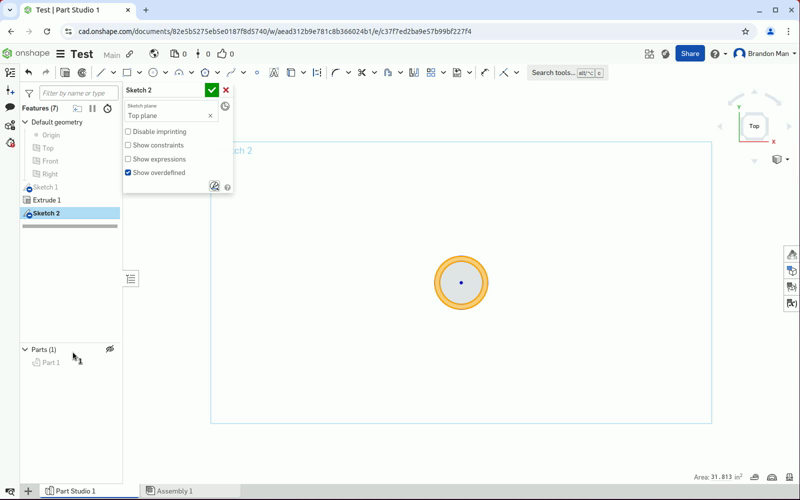
key(shift+y)
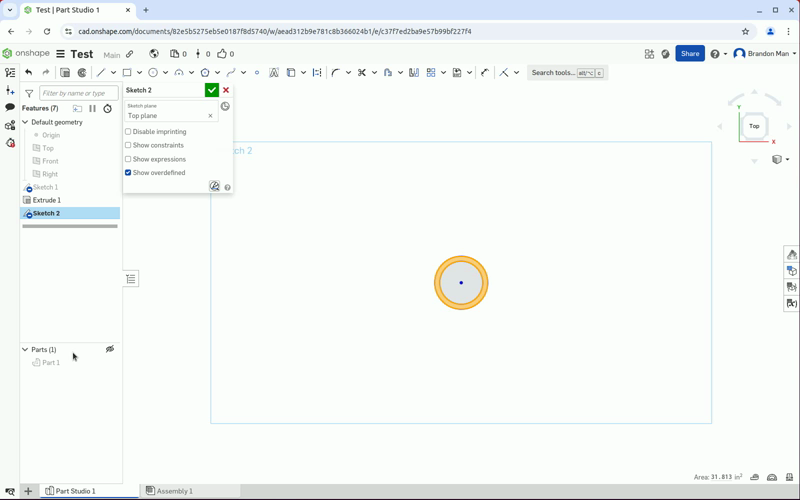
key(shift+e)
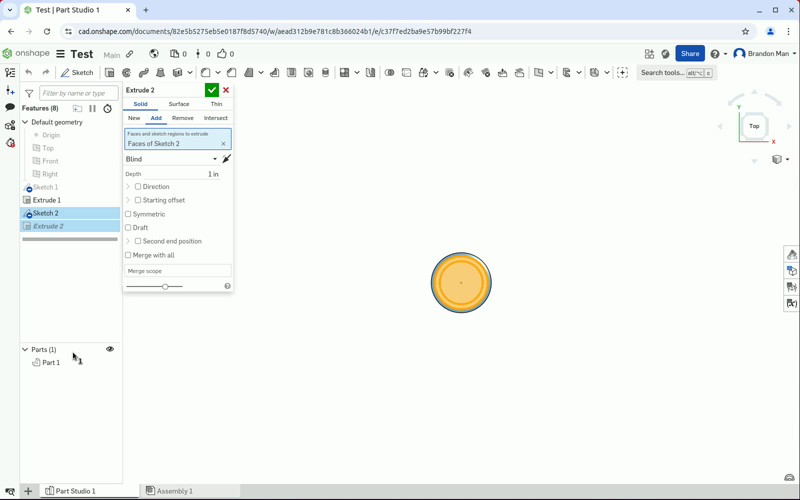
mouse_move(143, 106)
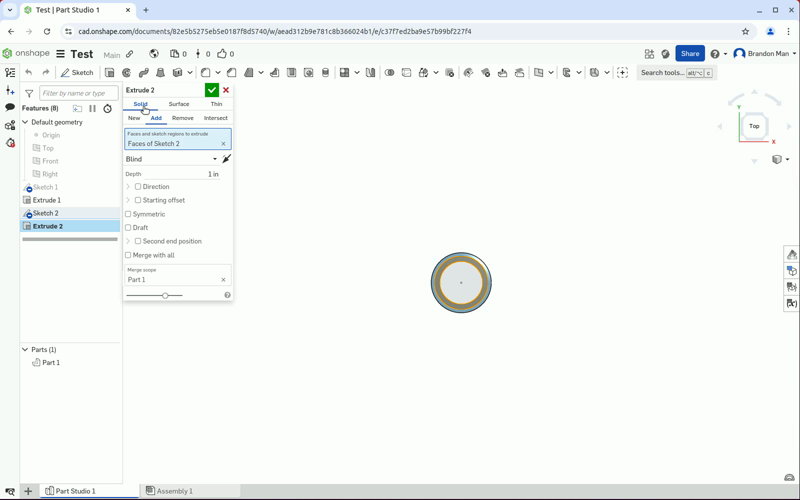
click(143, 106)
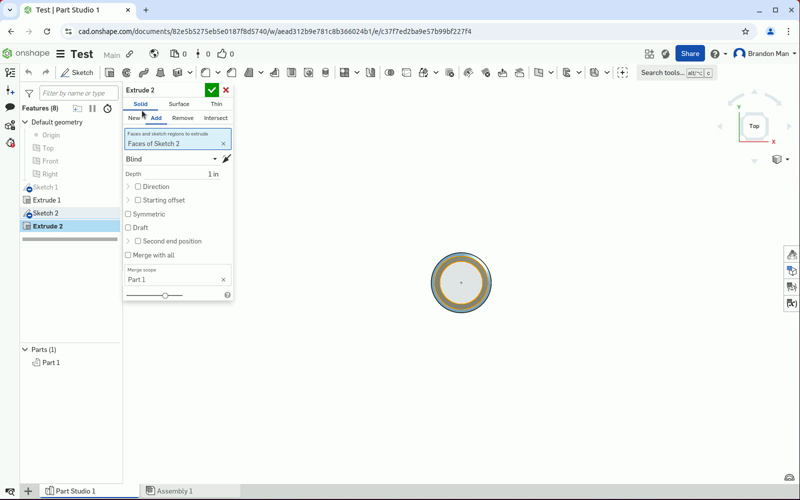
mouse_move(137, 120)
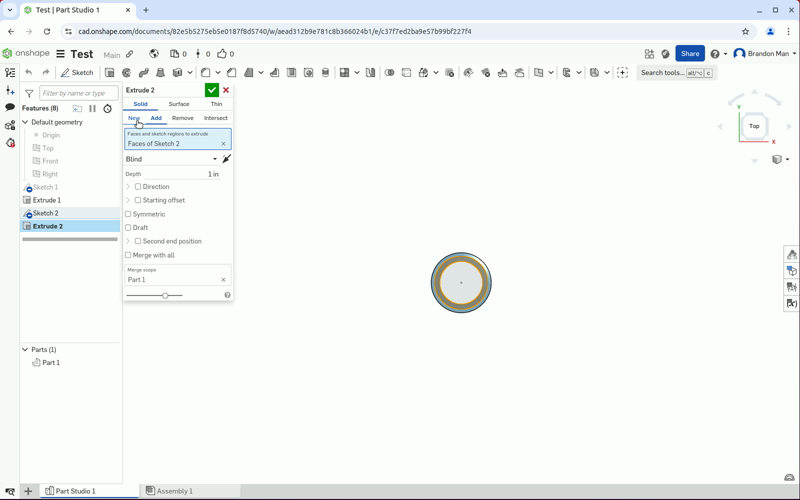
click(137, 120)
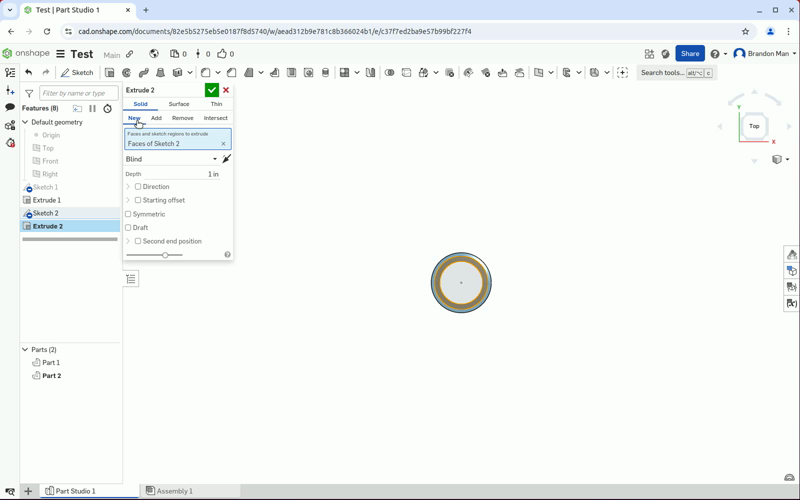
key(tab, 4)
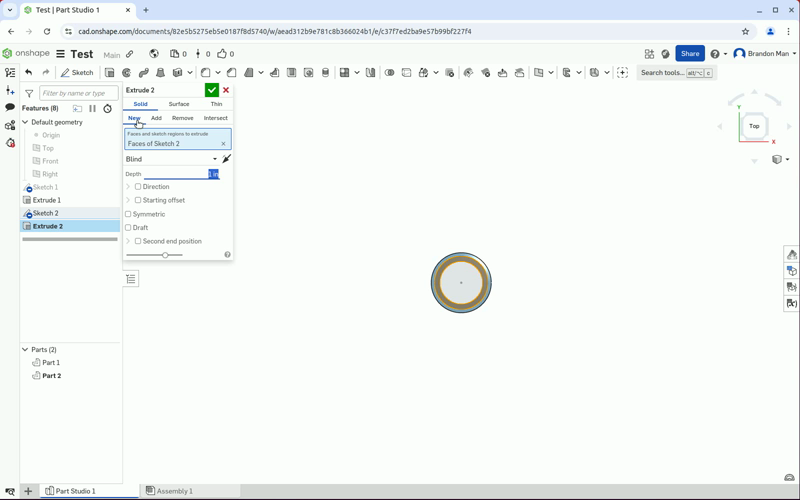
text(23.108)
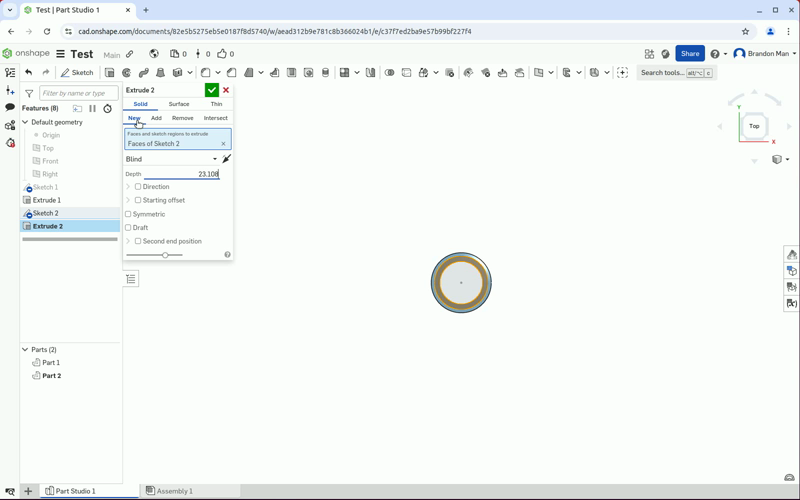
key(enter)
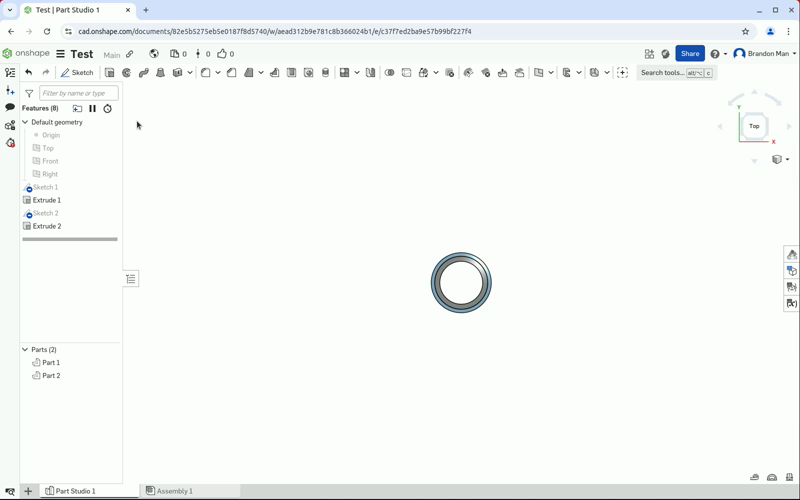
key(shift+h)
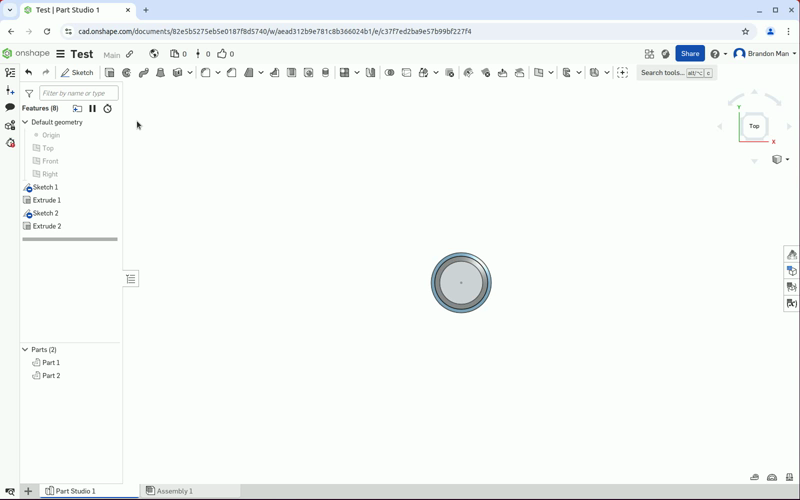
key(shift+h)
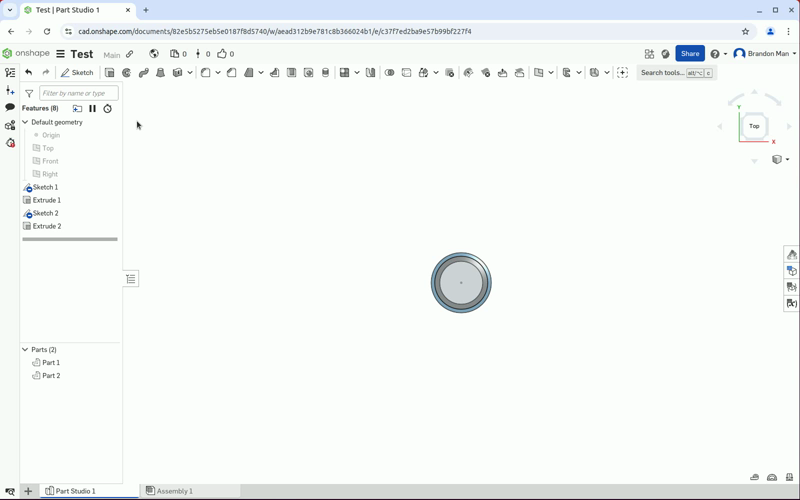
key(shift+7)
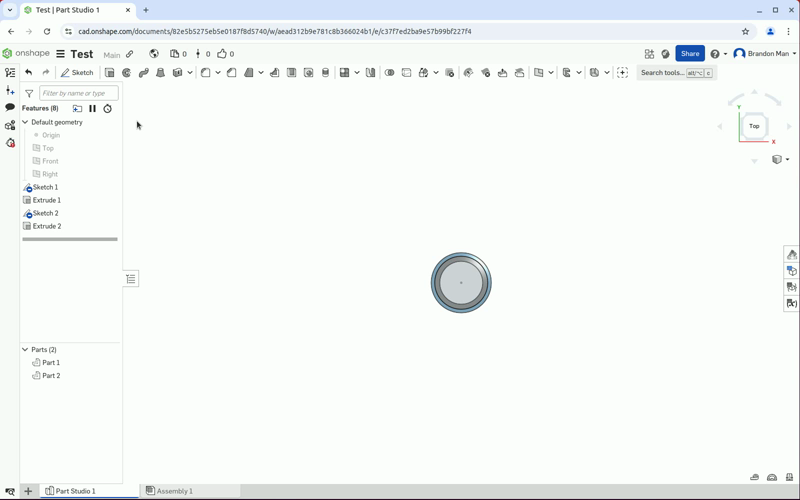
key(up, 3)
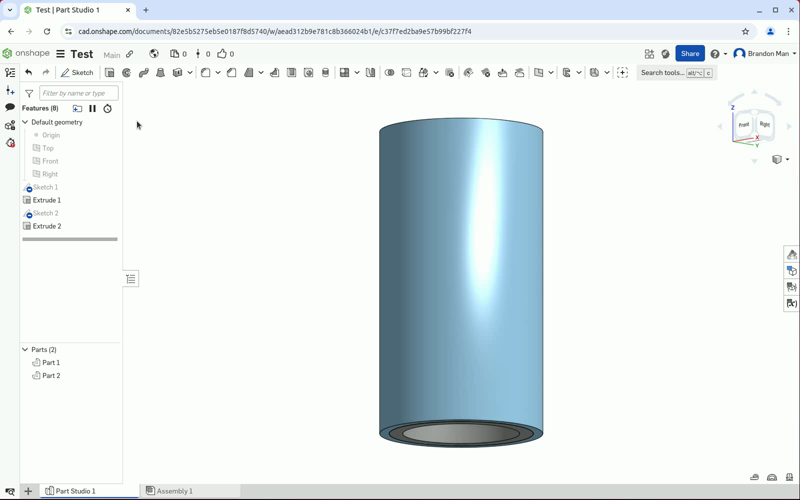
key(left, 3)
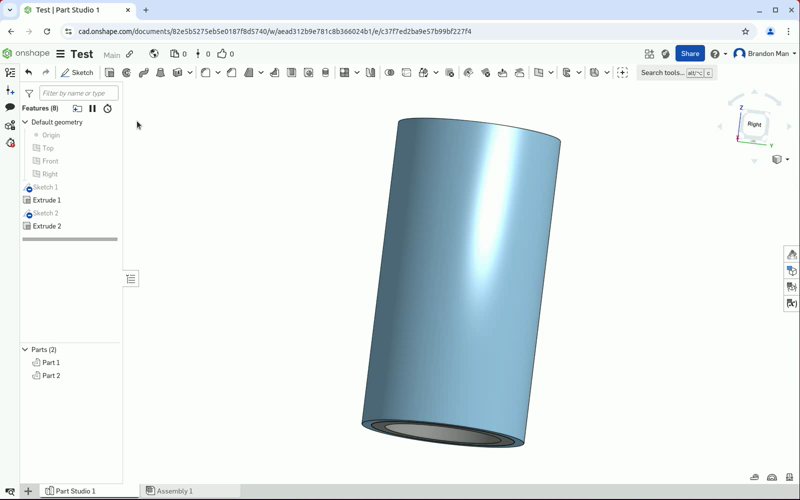
key(right, 3)
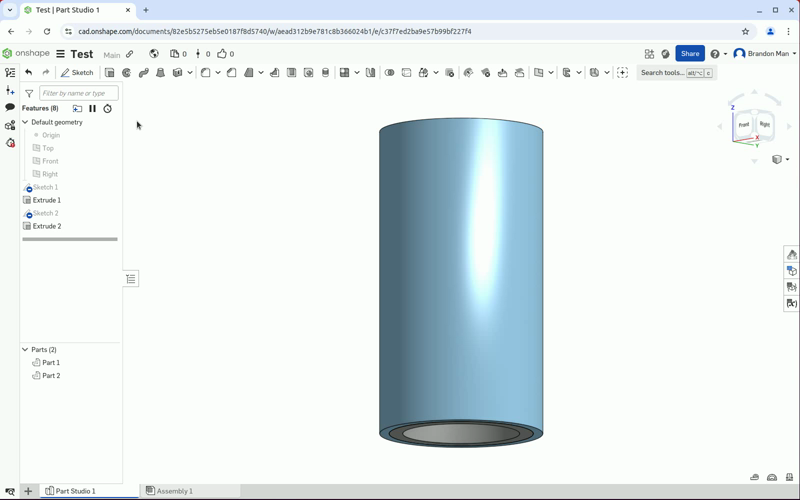
key(down, 3)
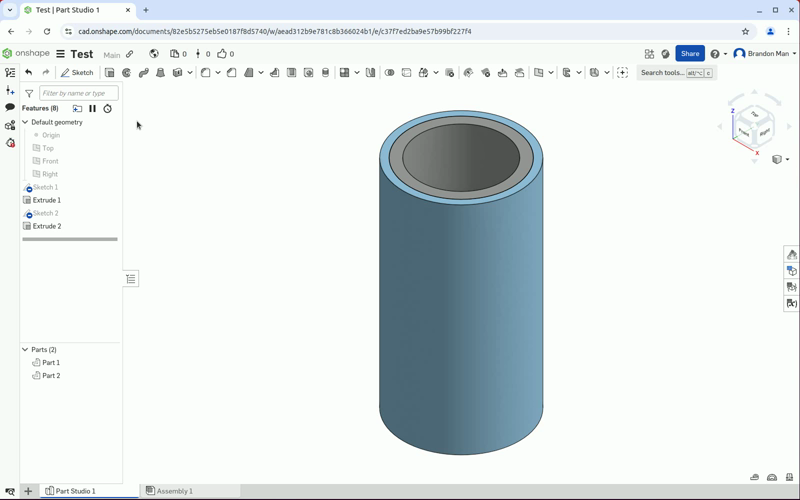
mouse_move(73, 189)
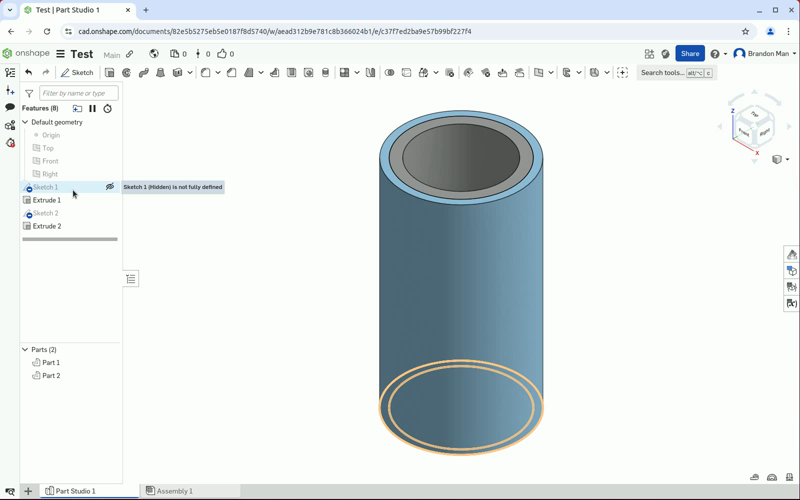
click(73, 189)